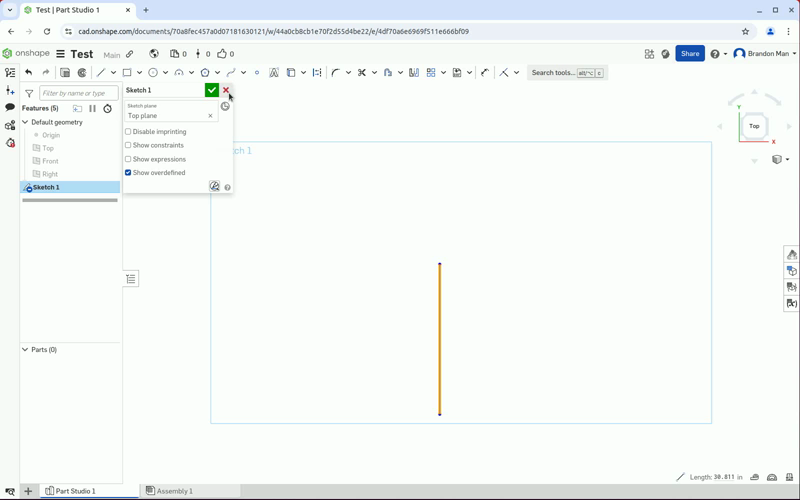
key(shift+h)
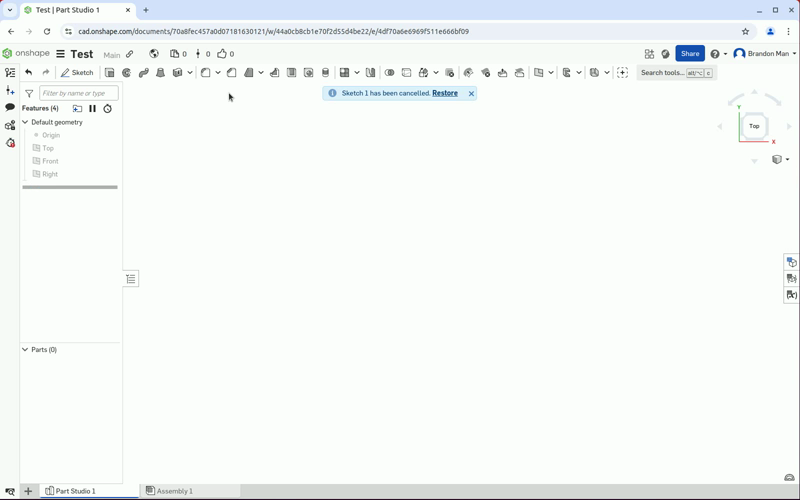
mouse_move(73, 352)
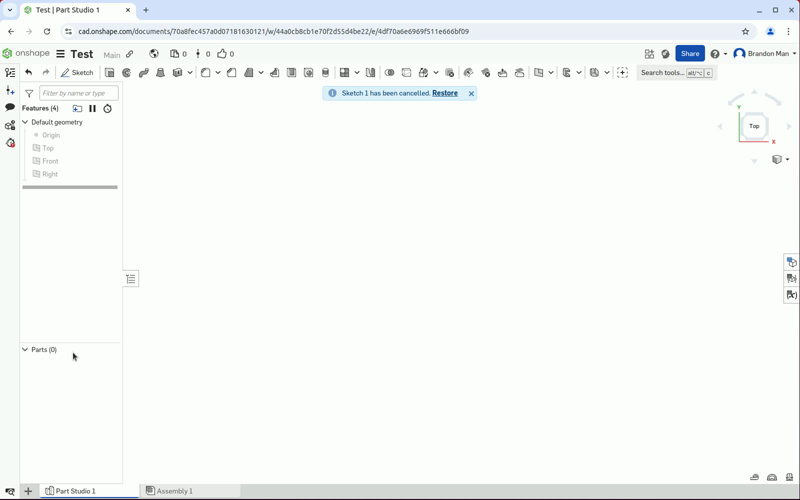
key(y)
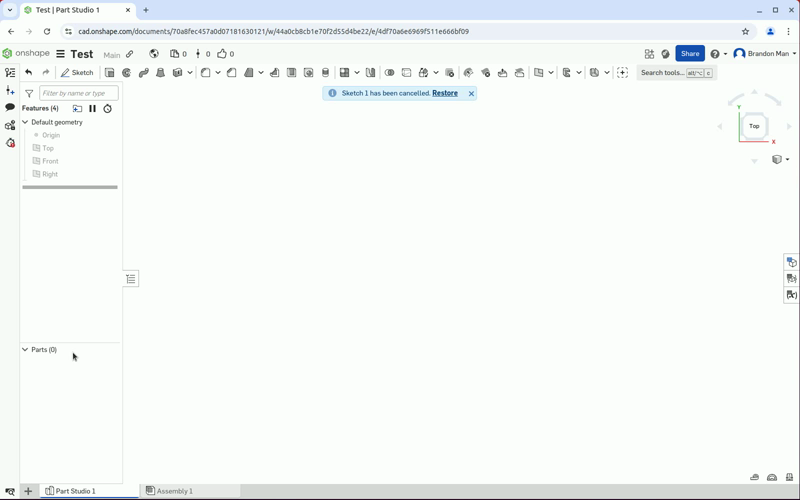
key(shift+p)
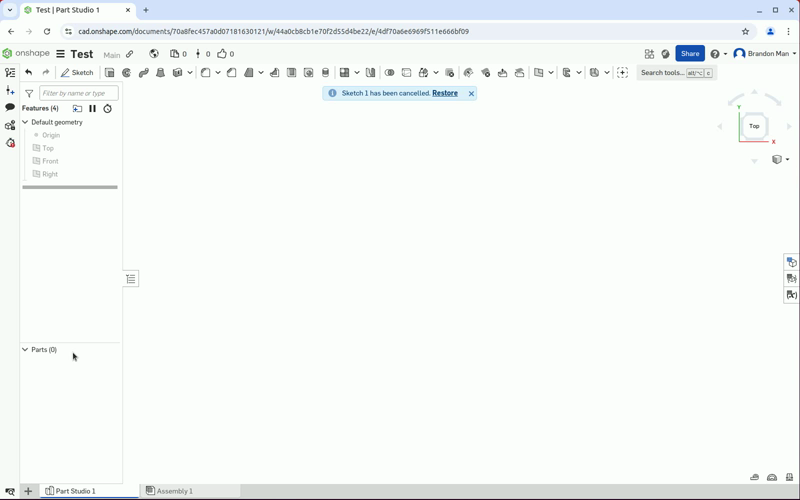
key(space)
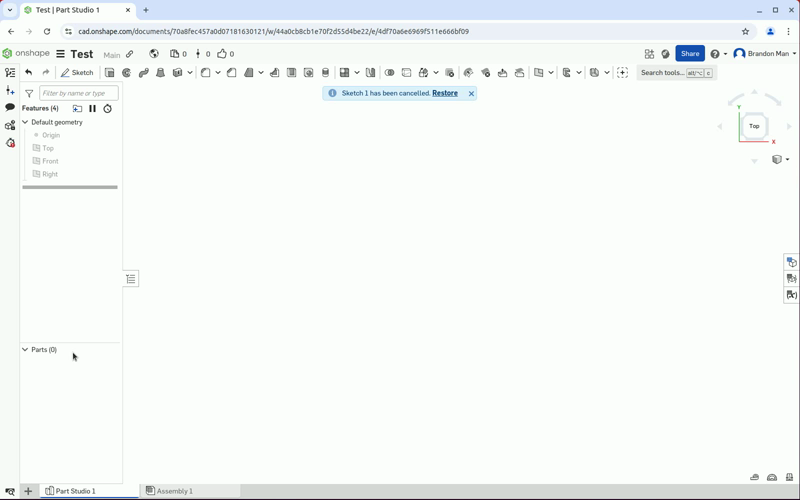
key_down(shift)
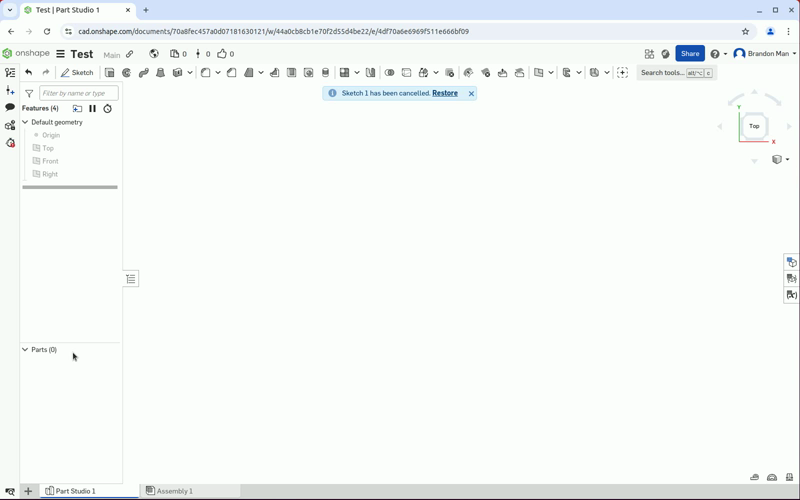
key(up)
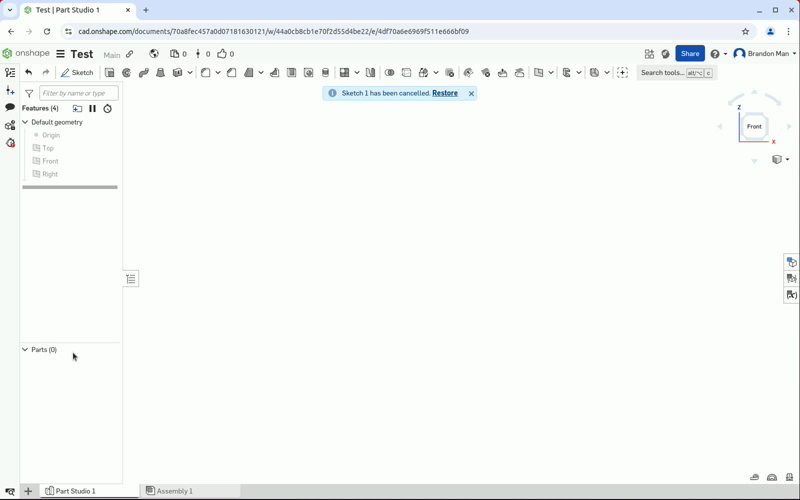
key_up(shift)
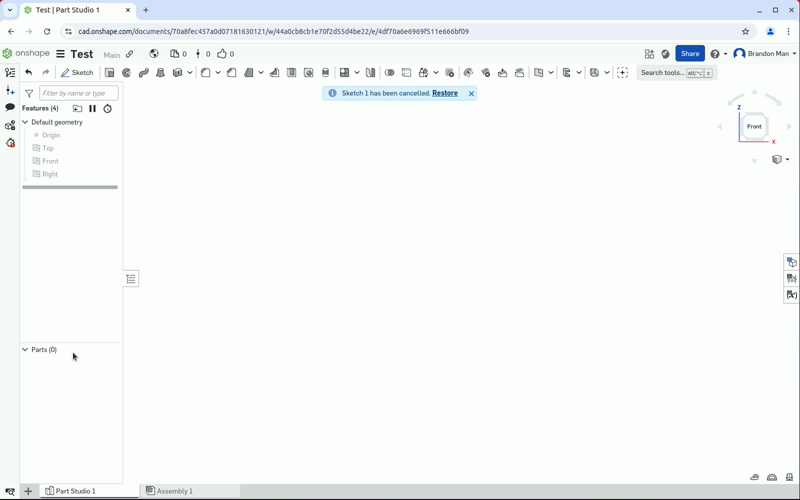
mouse_move(73, 352)
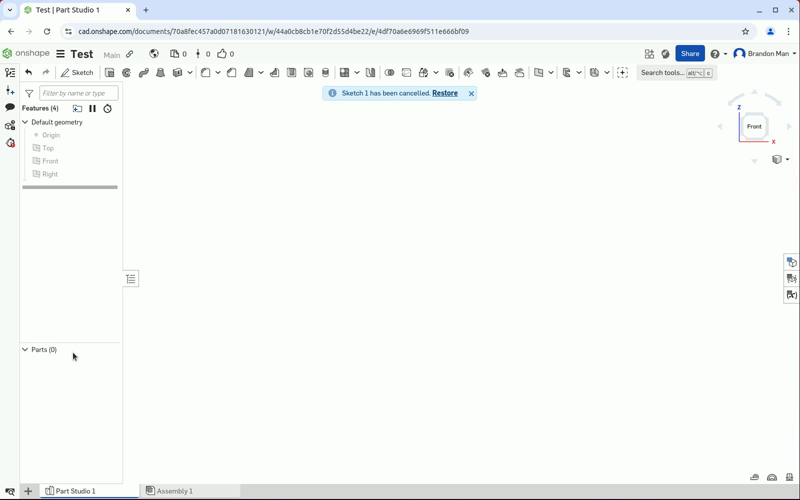
key(shift+y)
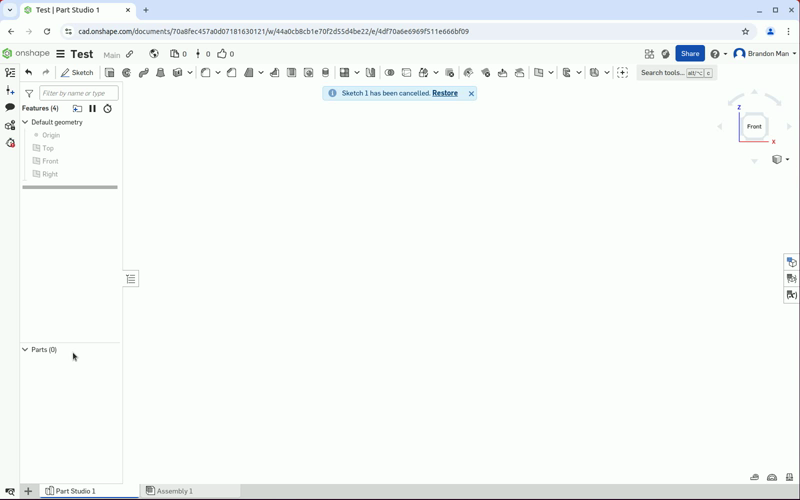
key(shift+s)
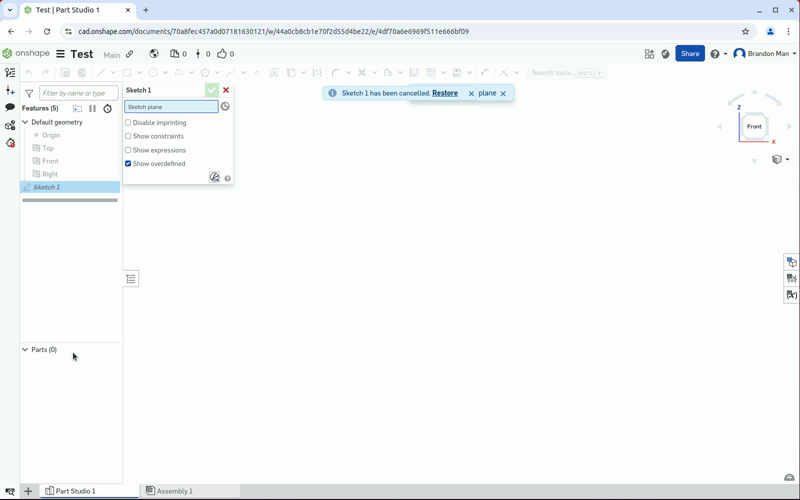
mouse_move(73, 163)
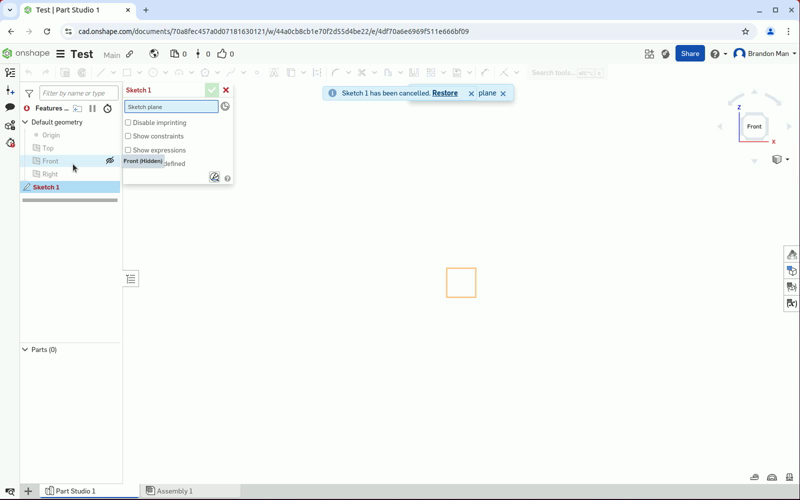
click(73, 163)
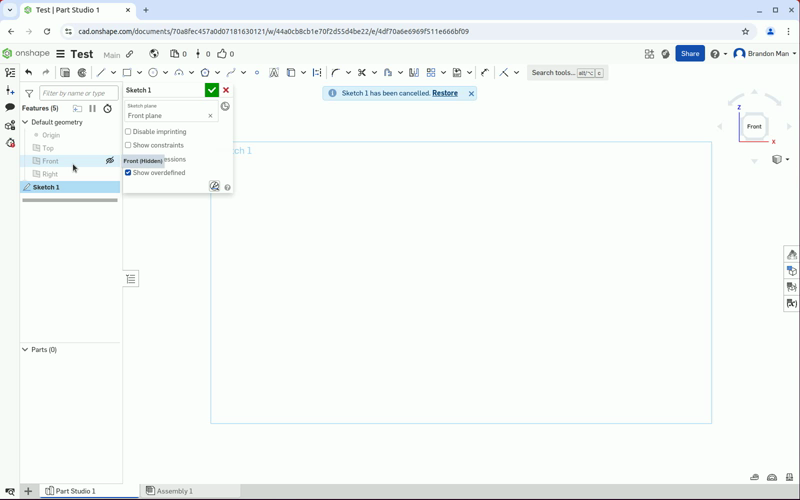
mouse_move(73, 352)
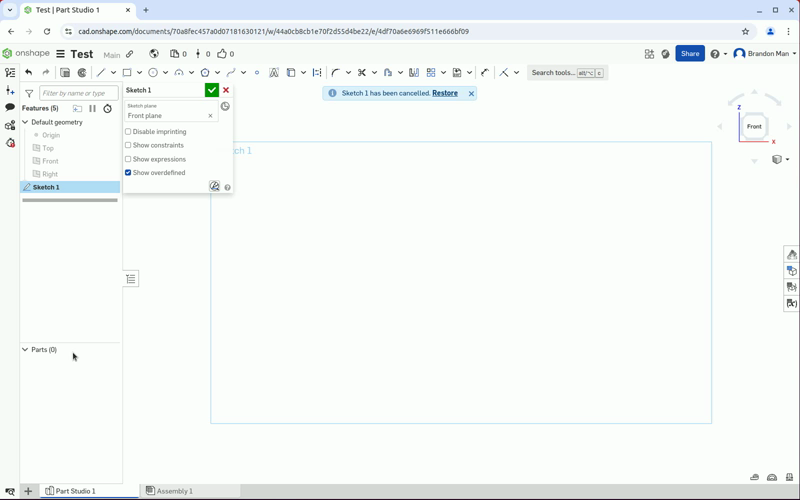
key(y)
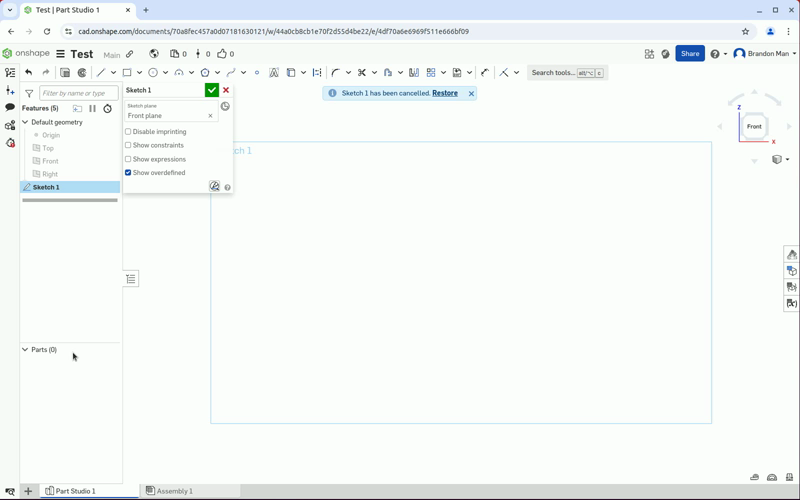
key(l)
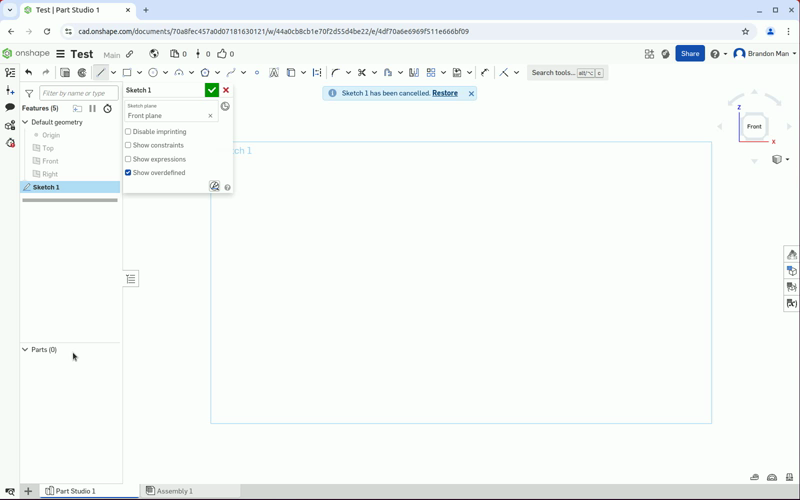
key_down(shift)
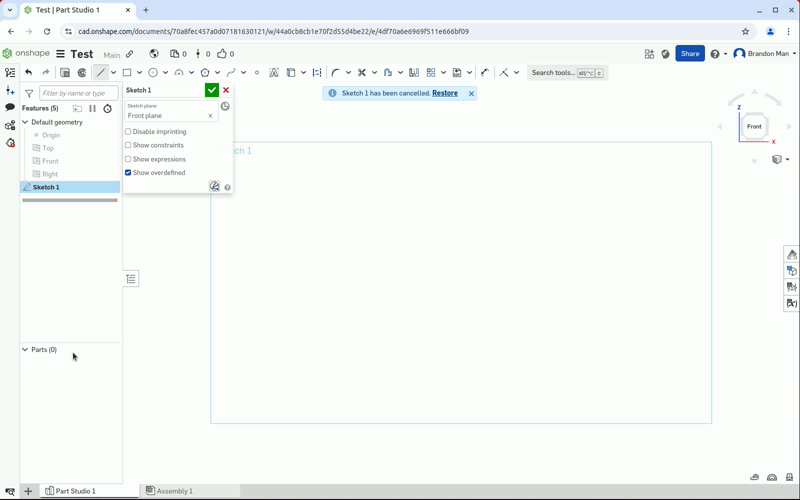
mouse_move(372, 395)
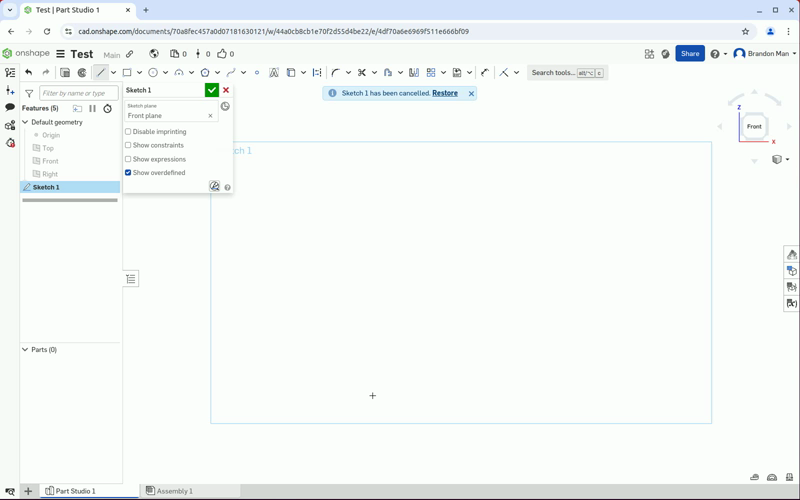
click(372, 395)
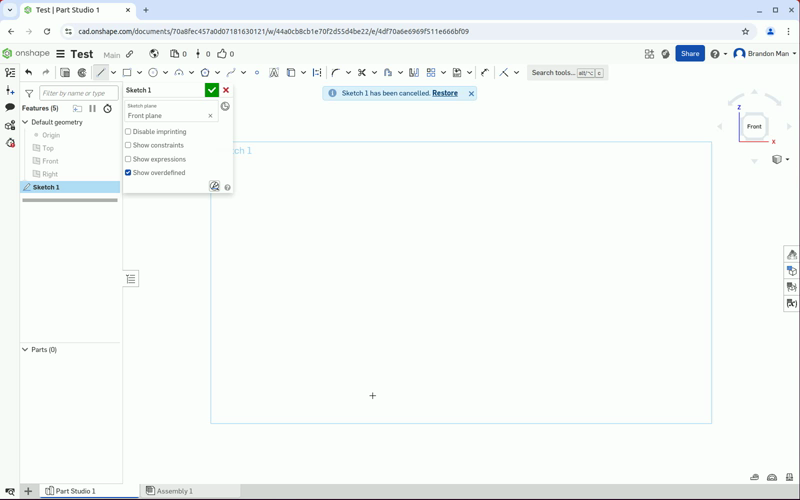
key_up(shift)
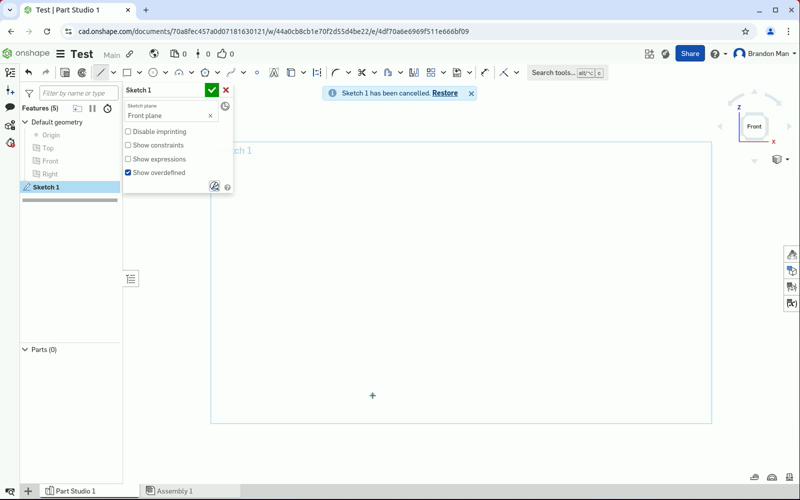
key_down(shift)
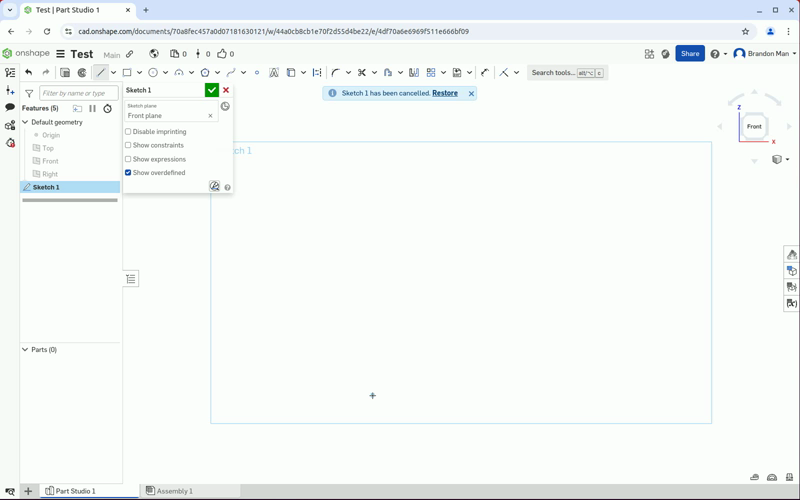
mouse_move(461, 395)
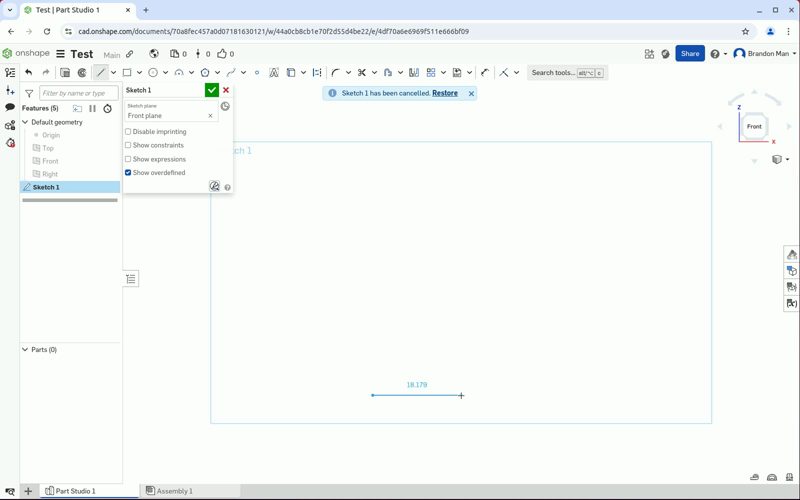
click(461, 395)
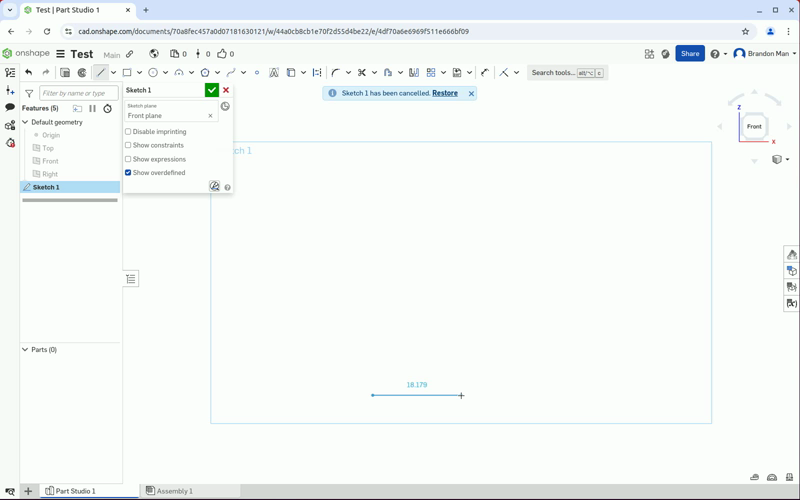
key_up(shift)
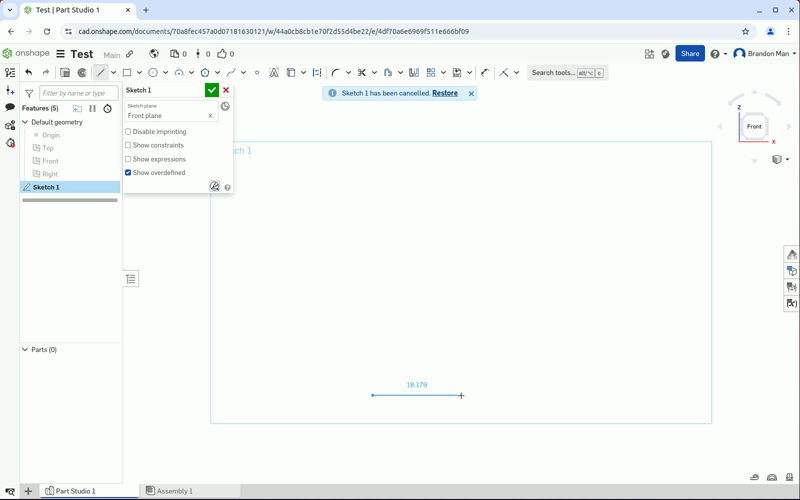
key_down(shift)
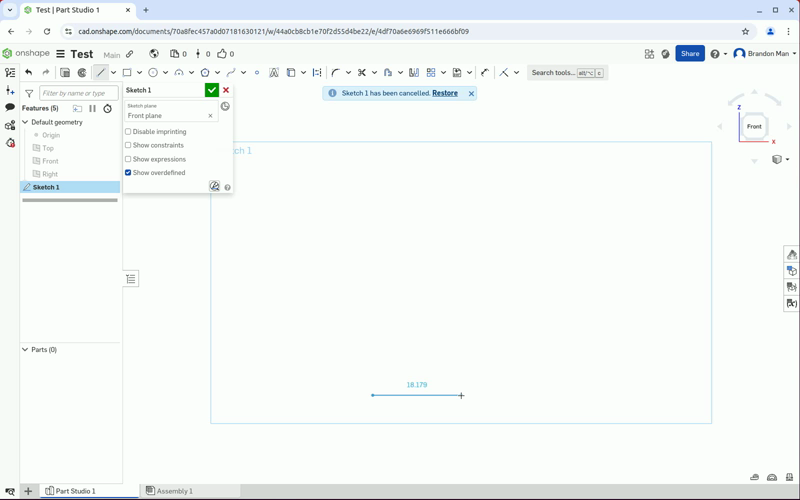
mouse_move(461, 220)
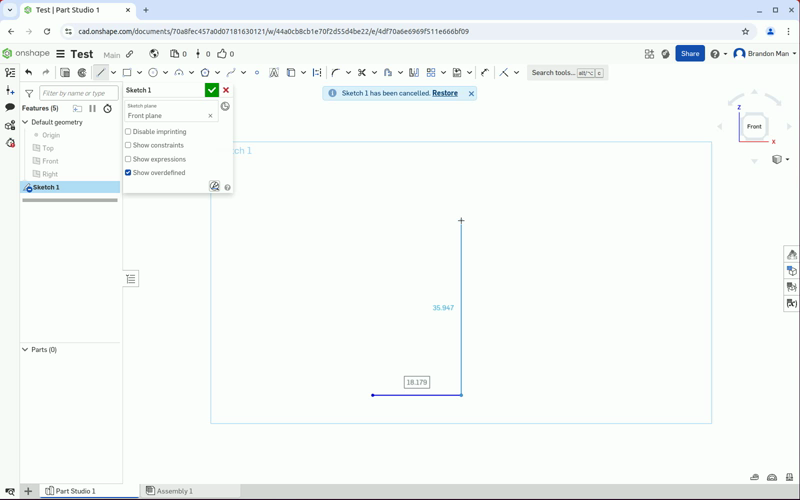
click(461, 220)
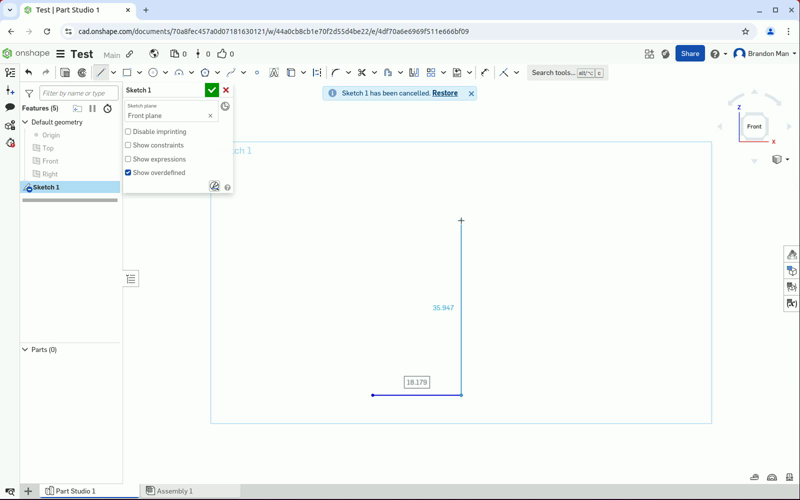
key_up(shift)
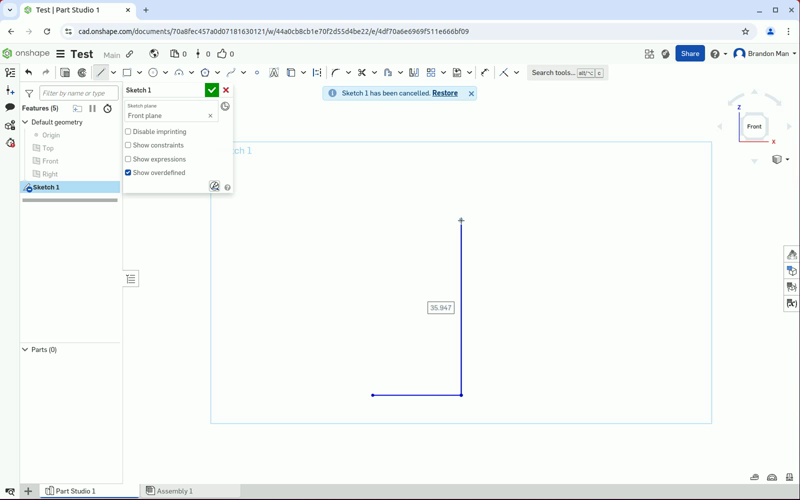
key_down(shift)
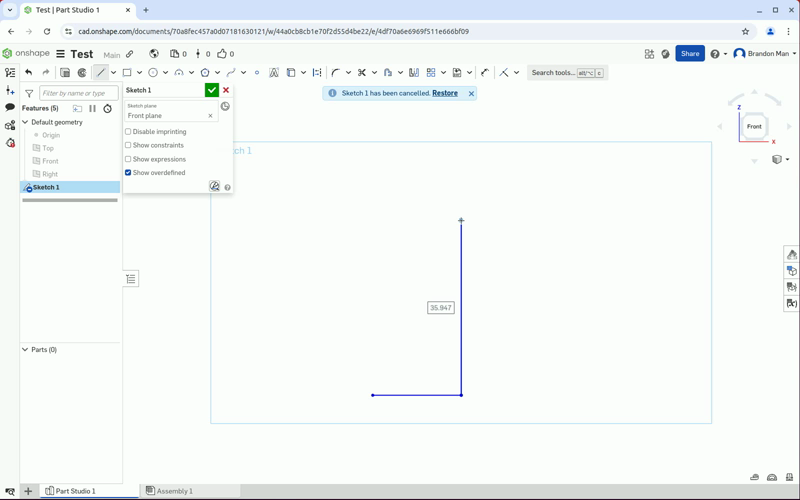
mouse_move(372, 220)
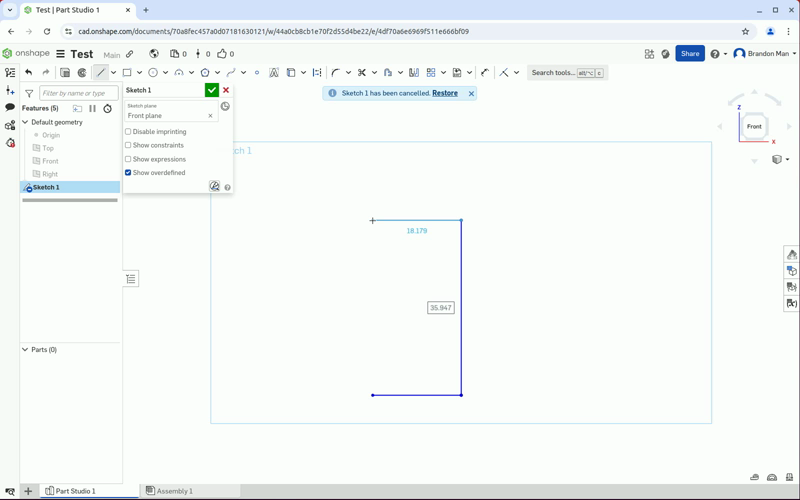
click(372, 220)
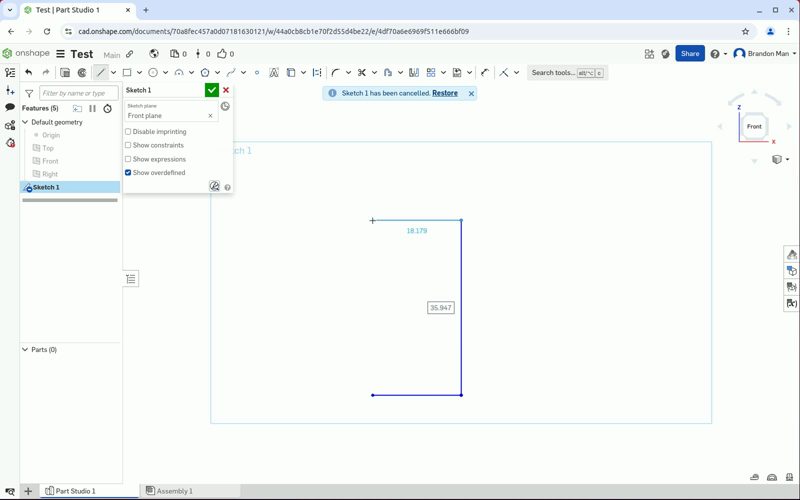
key_up(shift)
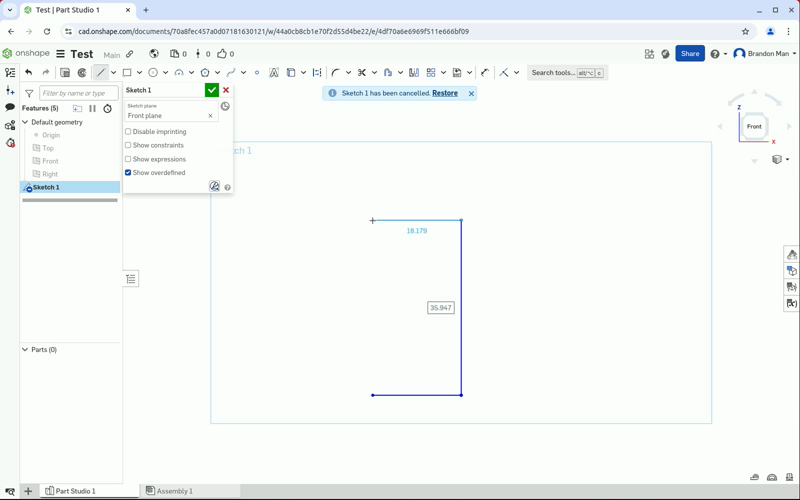
key_down(shift)
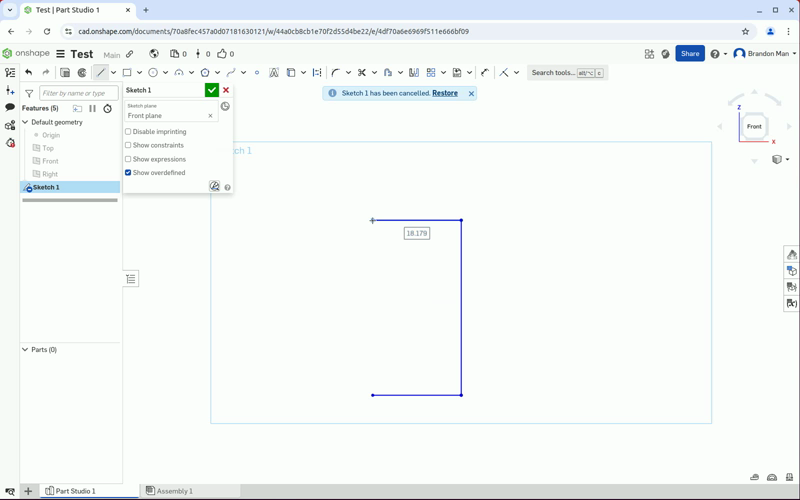
mouse_move(372, 395)
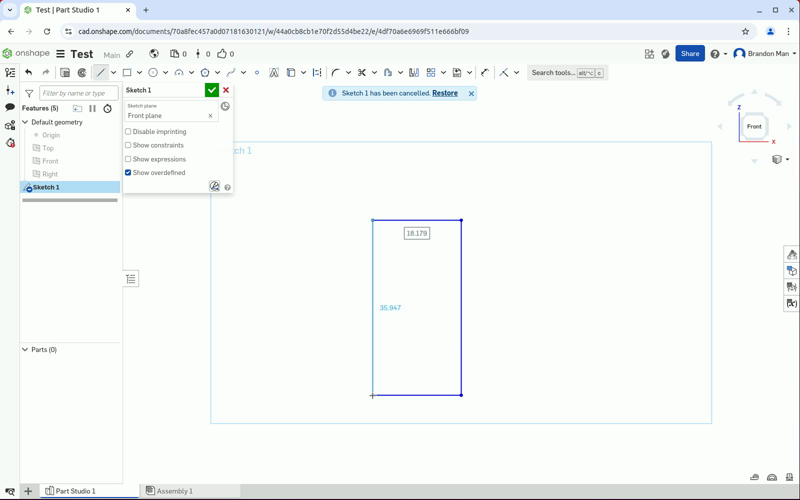
key_up(shift)
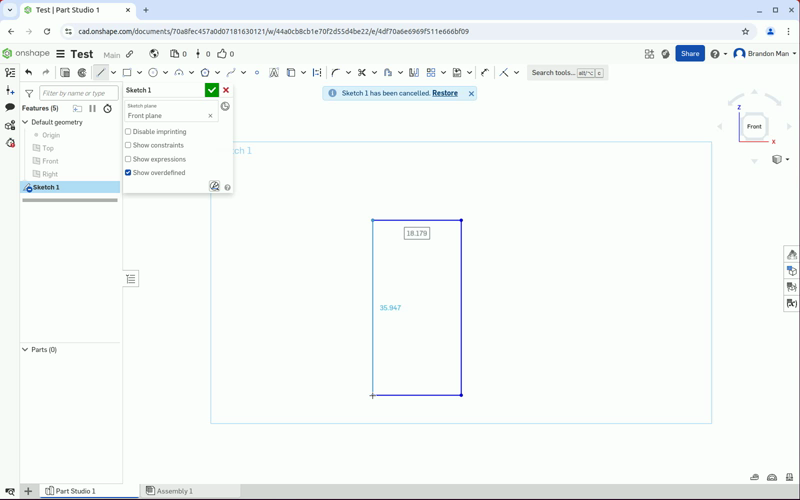
click(372, 395)
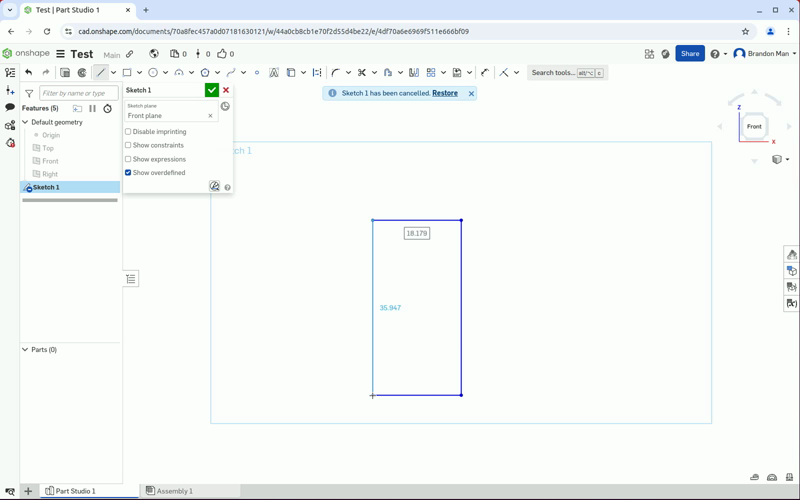
key(esc)
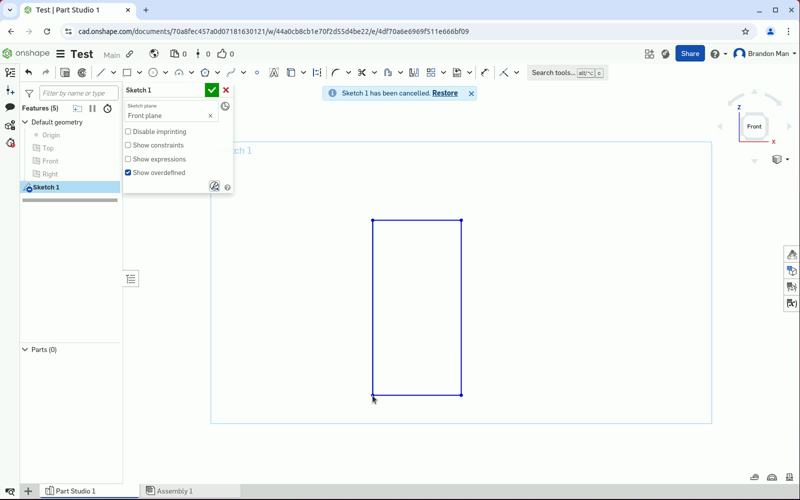
mouse_move(421, 272)
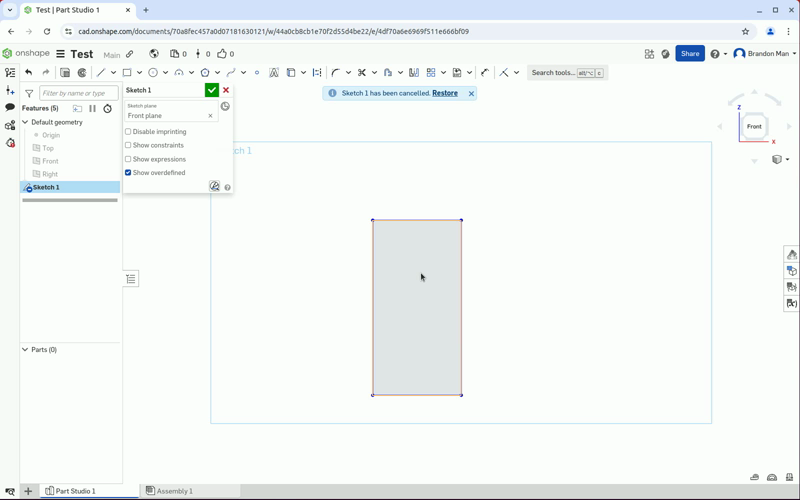
click(421, 272)
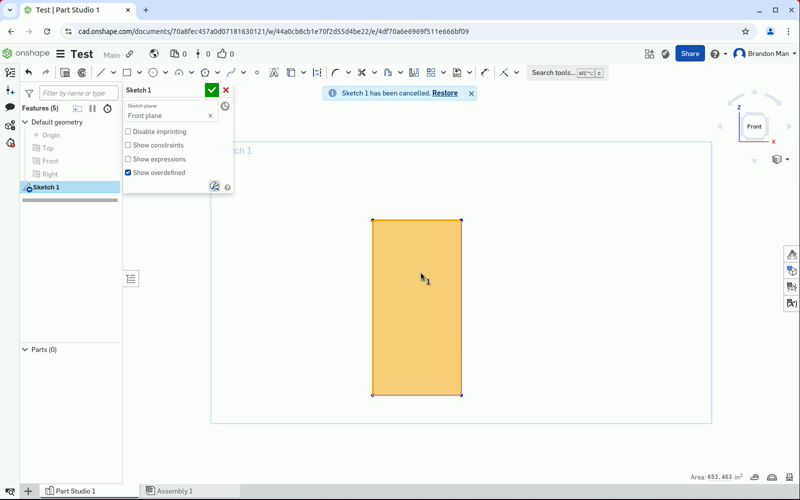
mouse_move(73, 352)
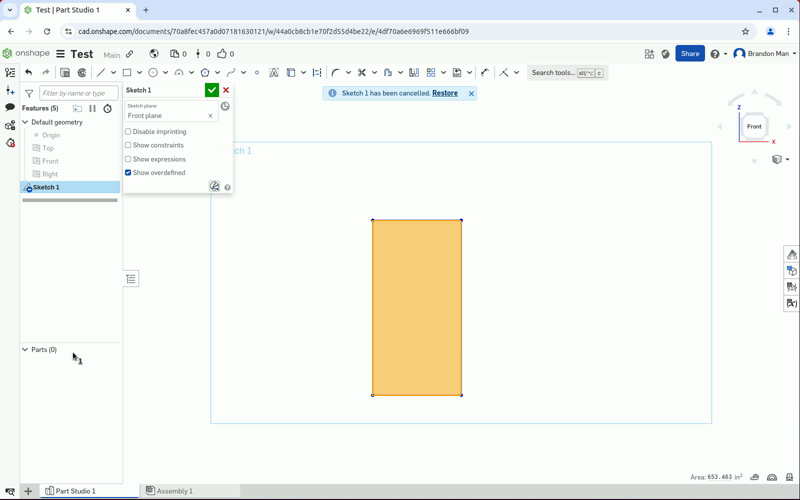
key(shift+y)
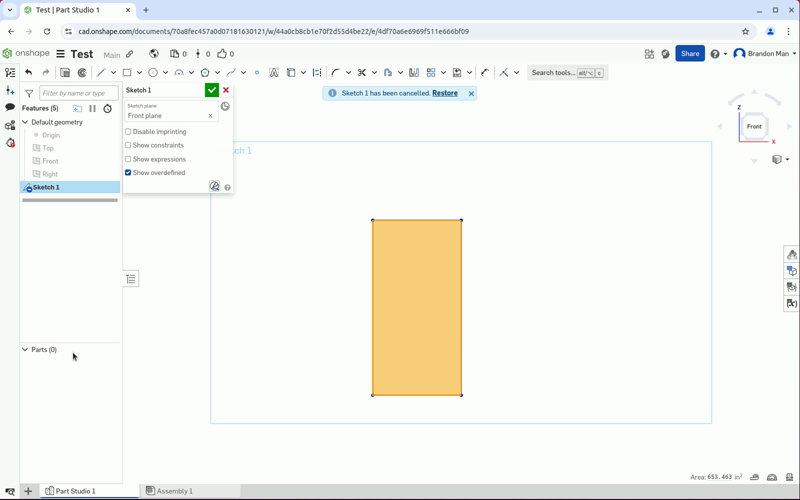
key(shift+e)
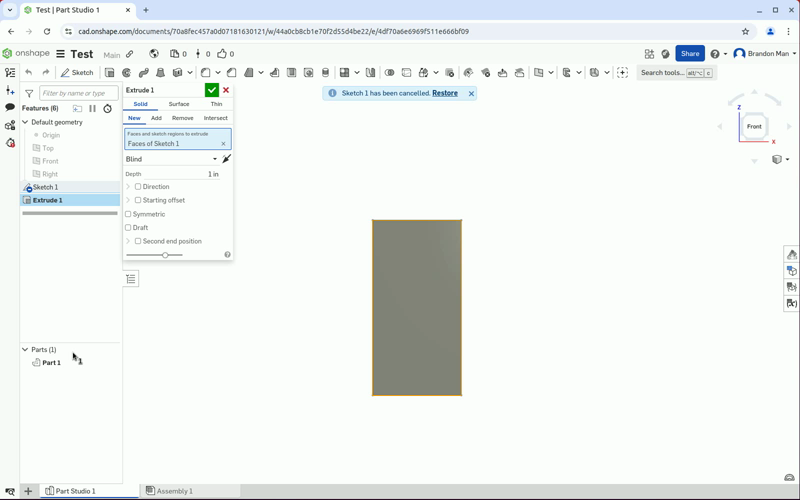
mouse_move(143, 106)
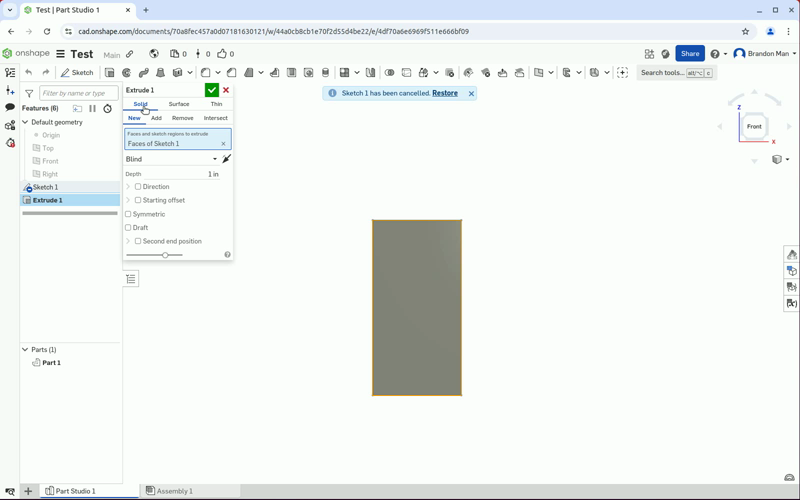
click(143, 106)
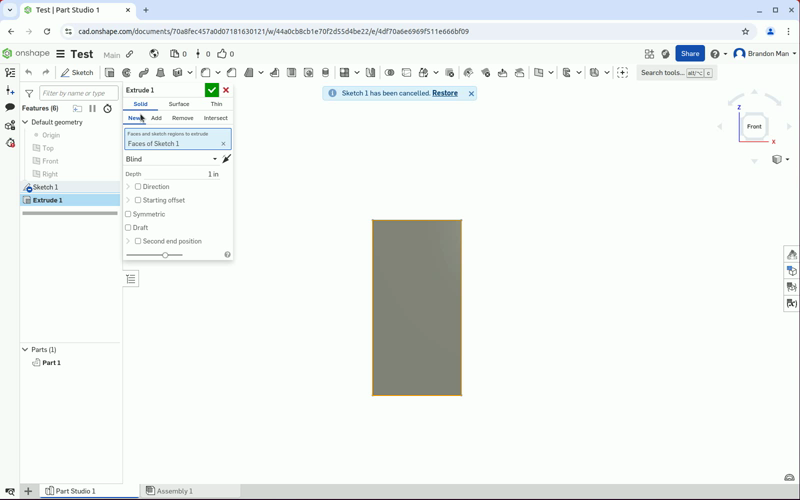
mouse_move(137, 120)
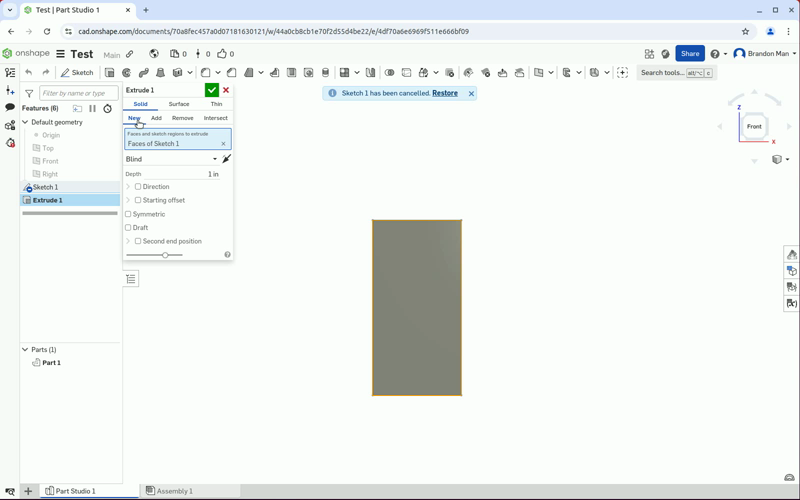
click(137, 120)
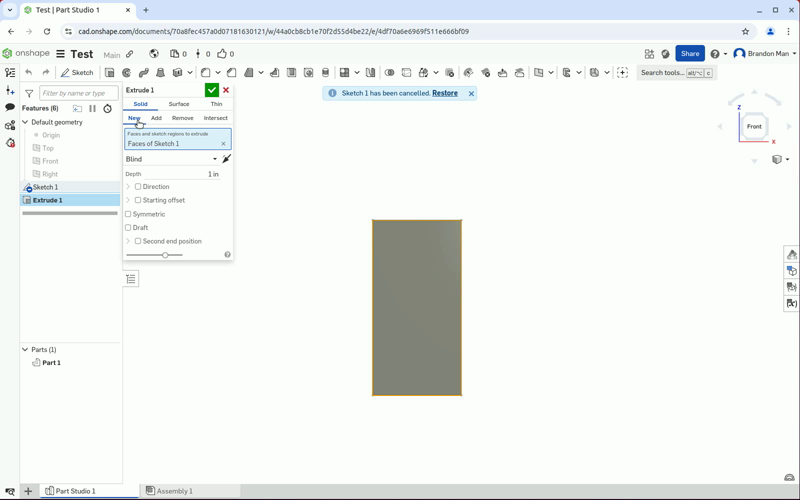
key(tab, 4)
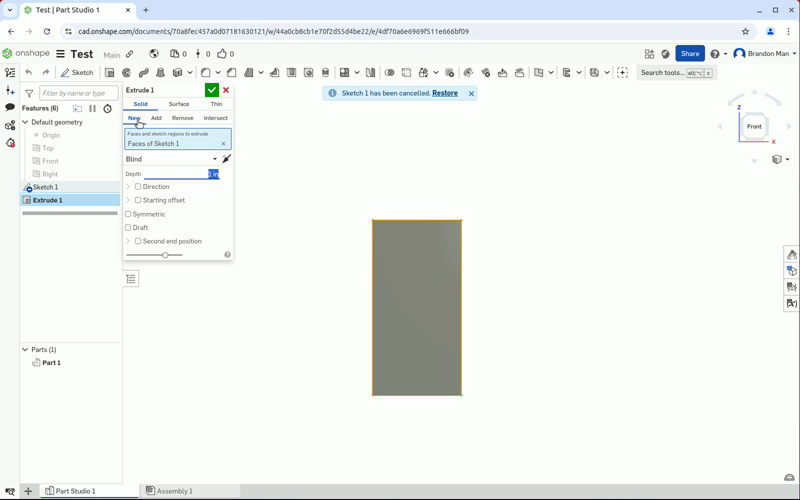
text(4.574)
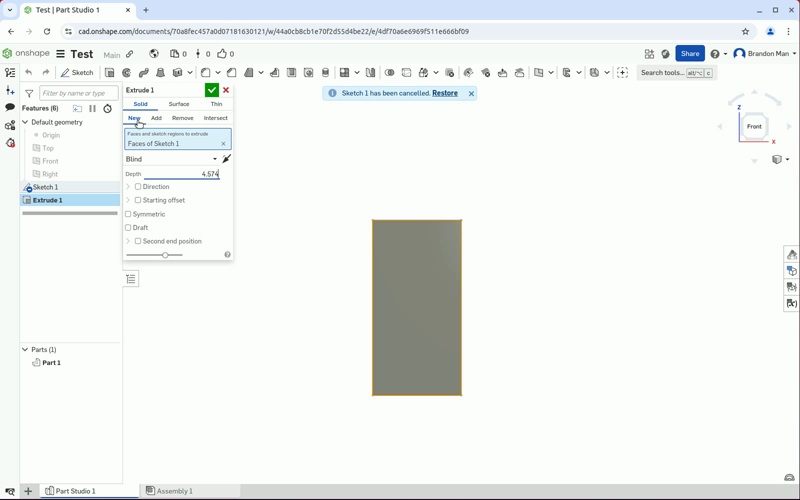
key(enter)
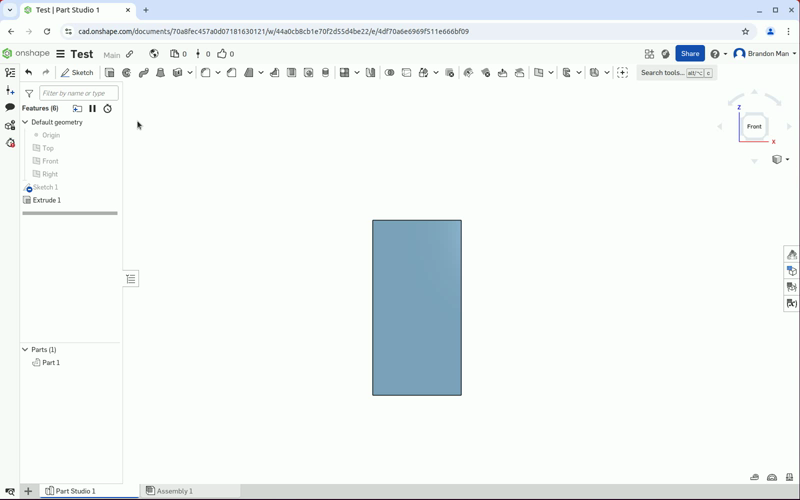
key(shift+h)
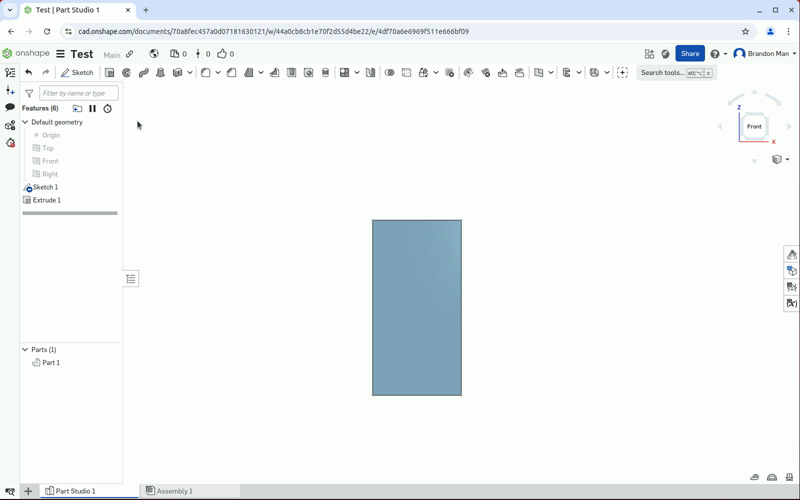
key(shift+h)
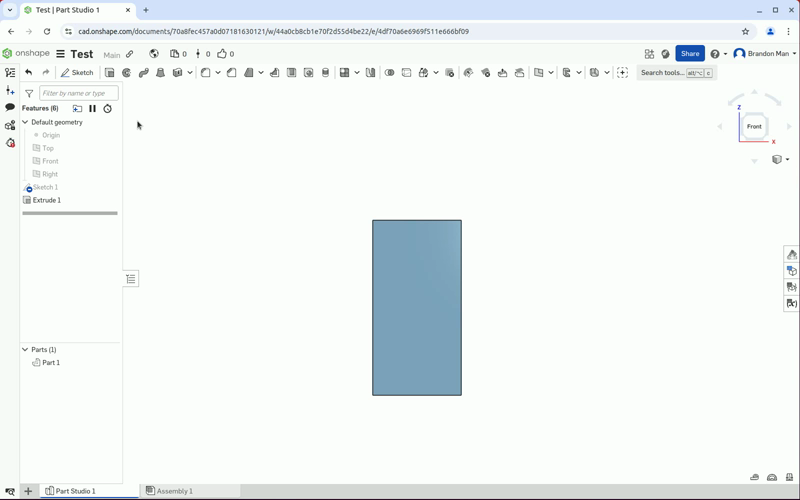
mouse_move(73, 189)
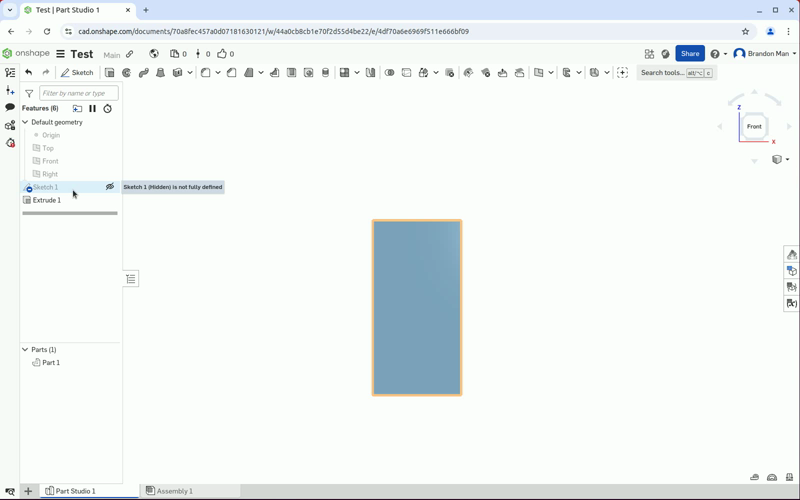
click(73, 189)
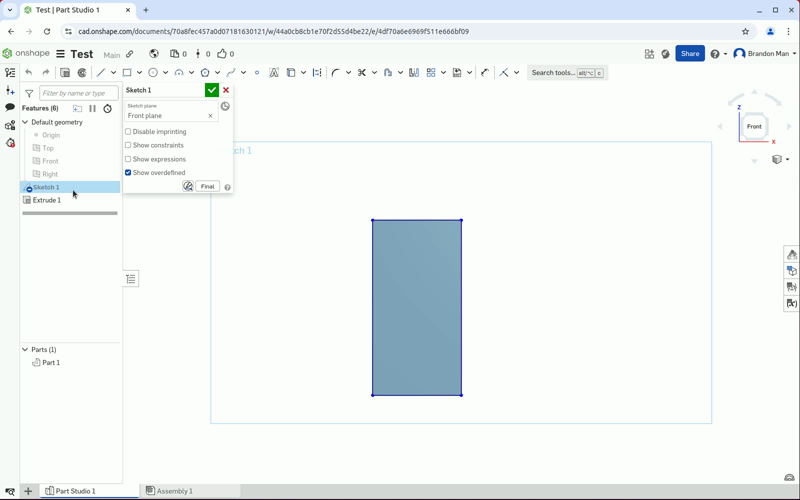
mouse_move(229, 92)
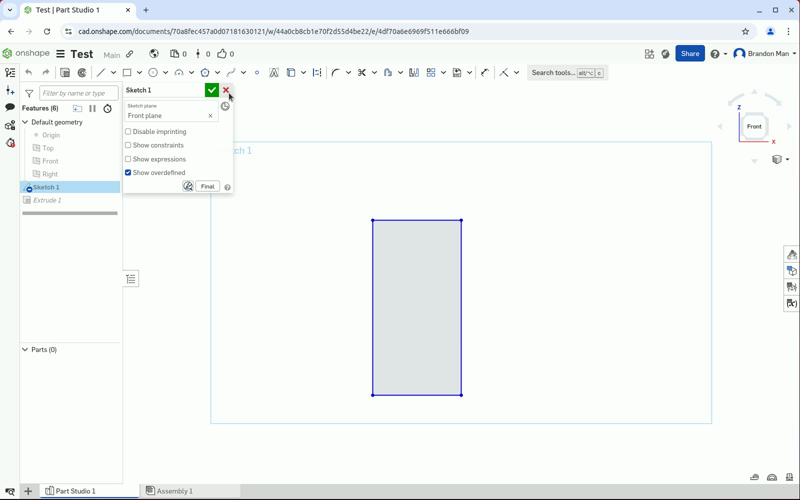
click(229, 92)
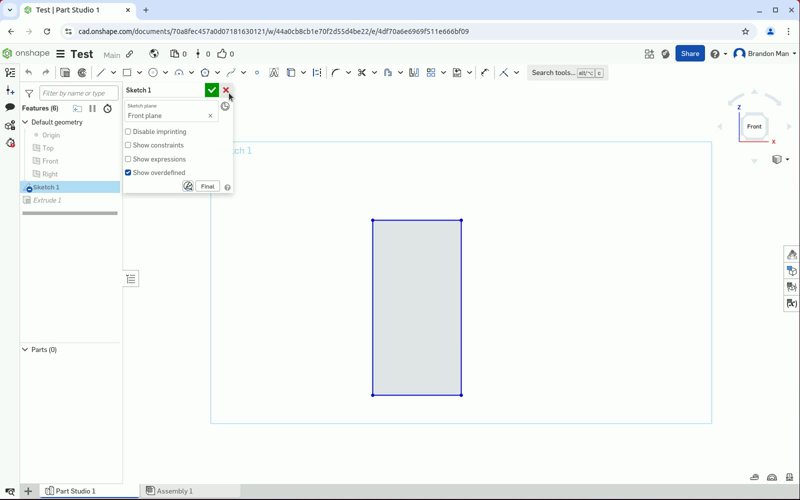
key(shift+s)
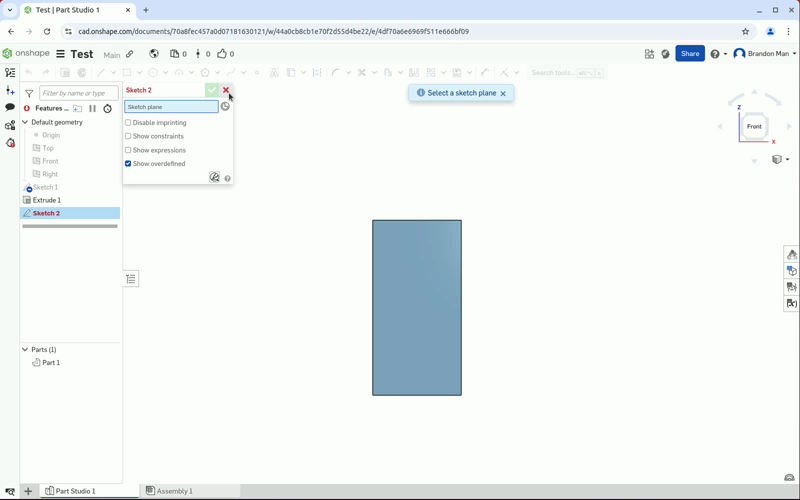
mouse_move(73, 163)
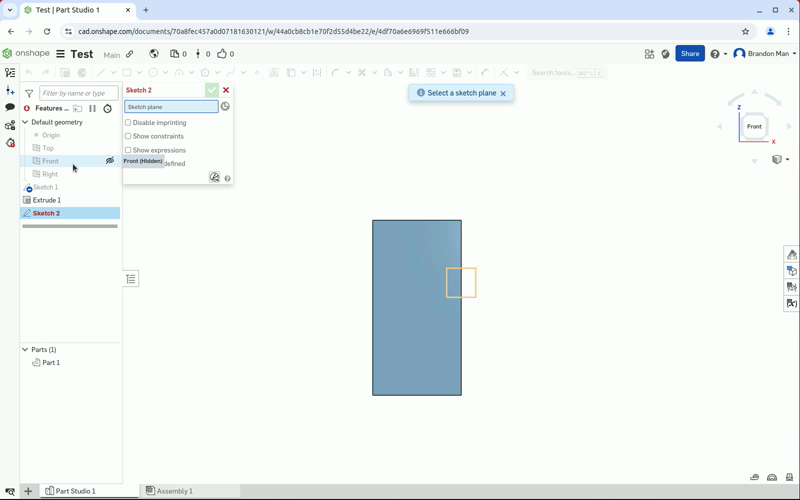
click(73, 163)
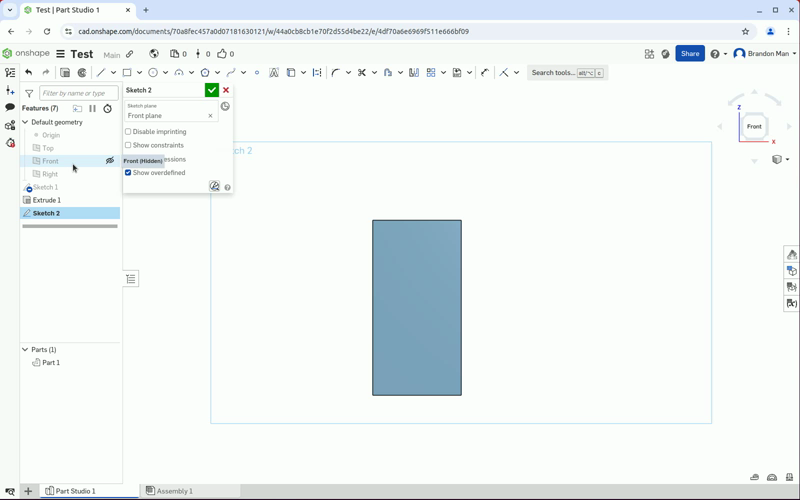
mouse_move(73, 352)
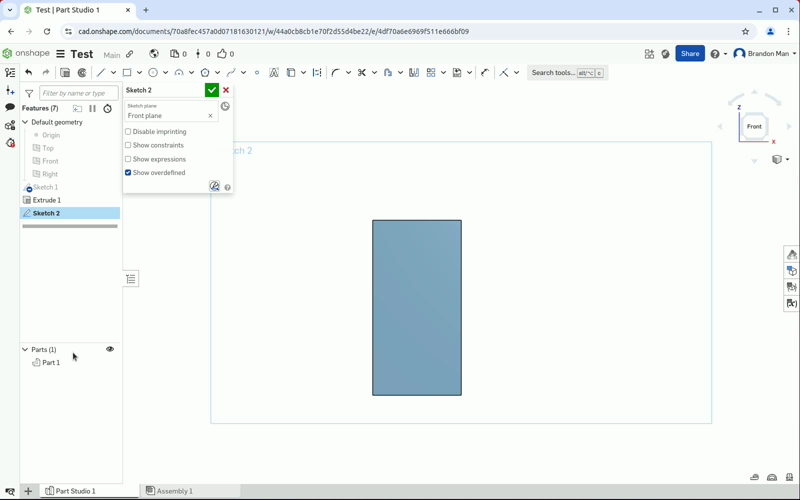
key(y)
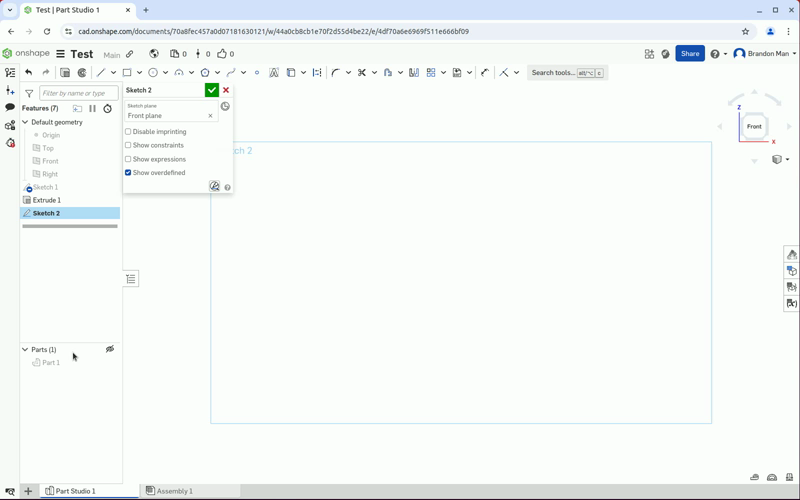
key(l)
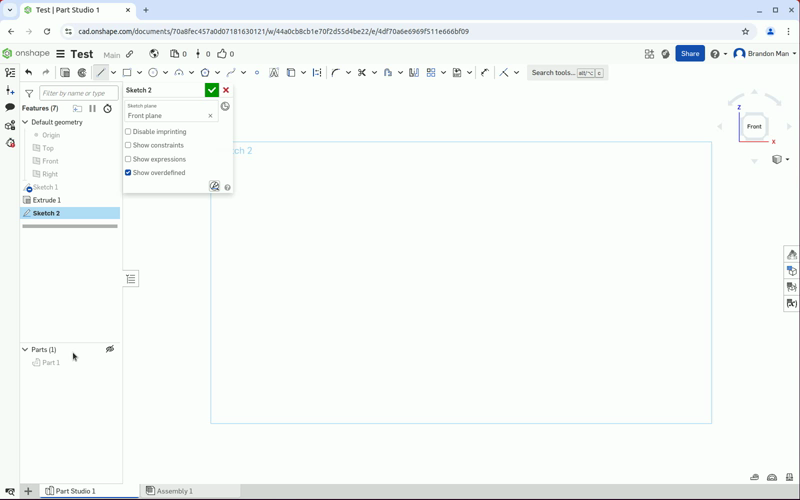
key_down(shift)
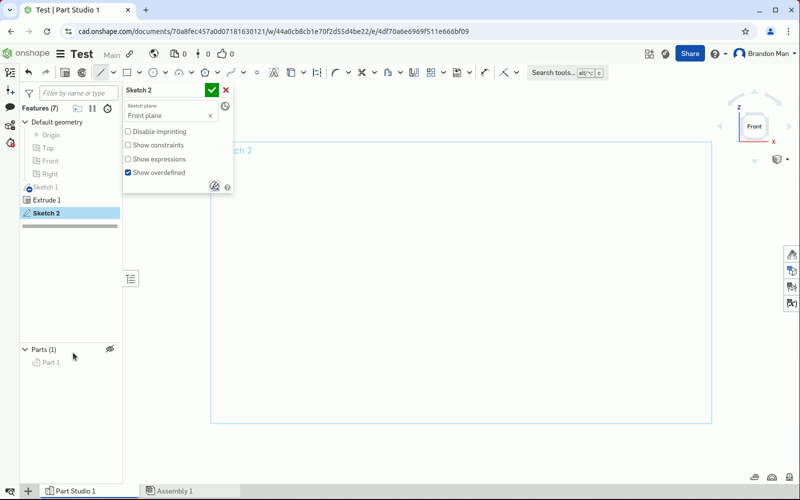
mouse_move(372, 219)
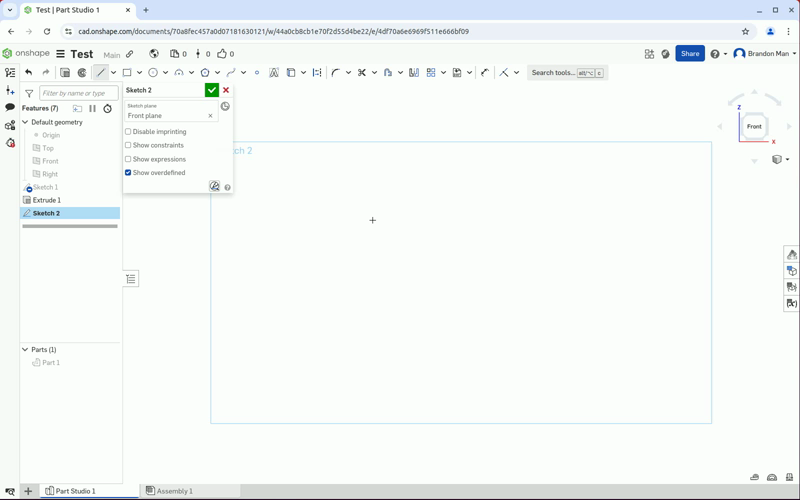
click(372, 219)
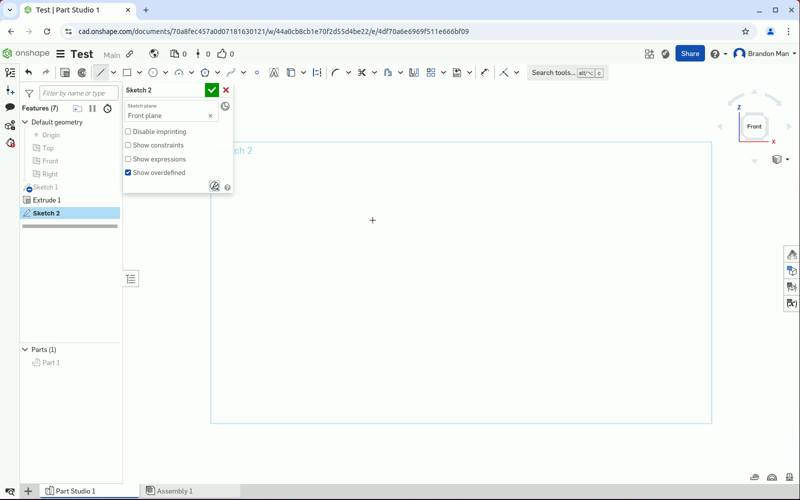
key_up(shift)
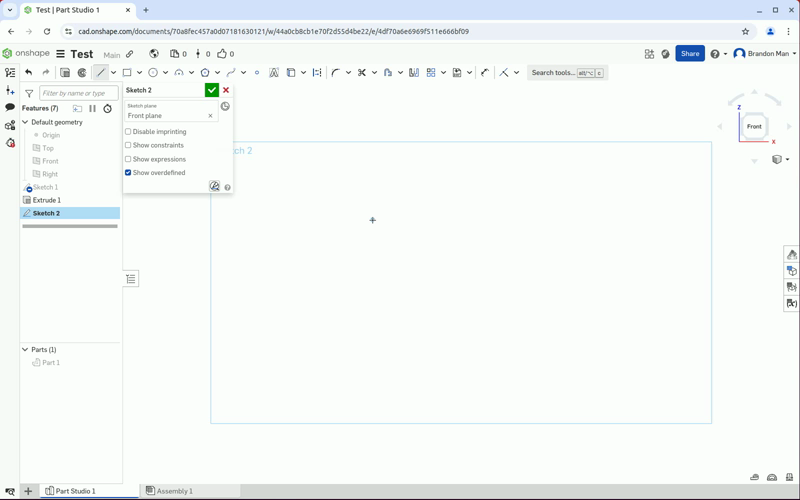
key_down(shift)
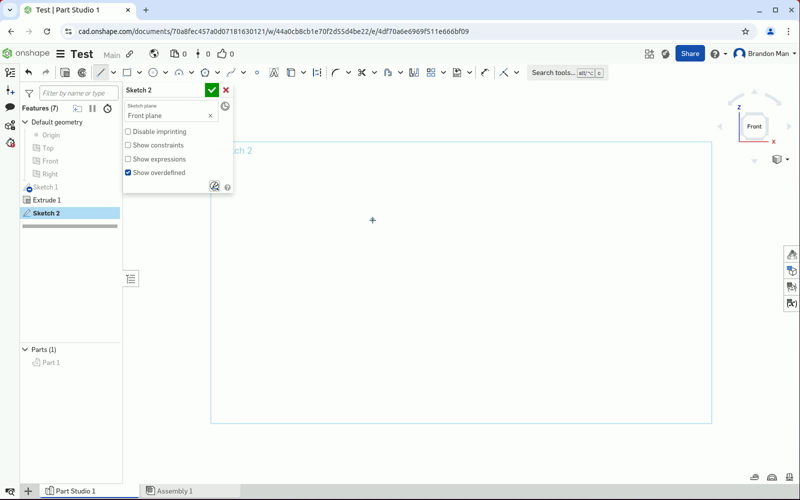
mouse_move(461, 219)
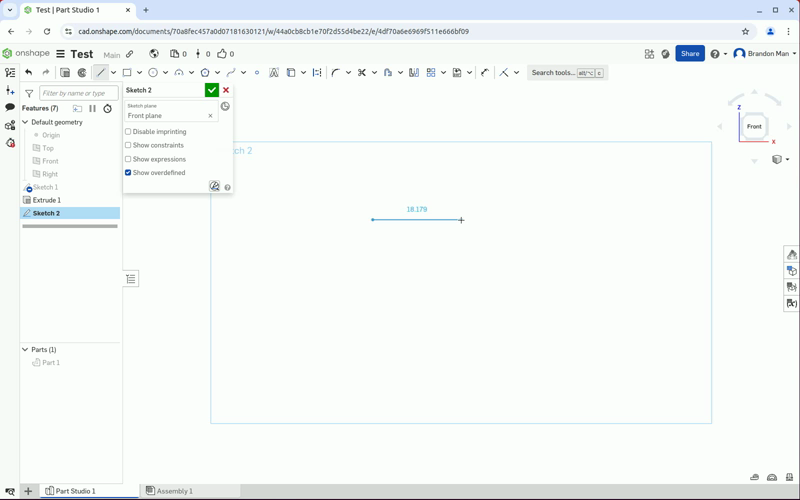
click(461, 219)
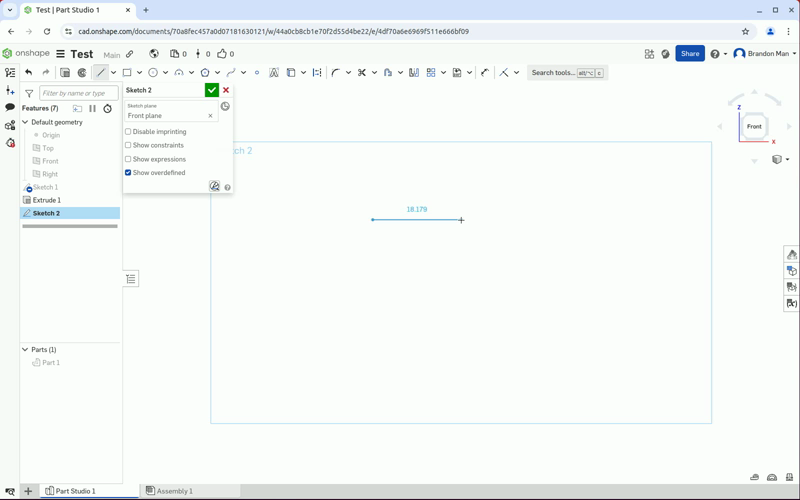
key_up(shift)
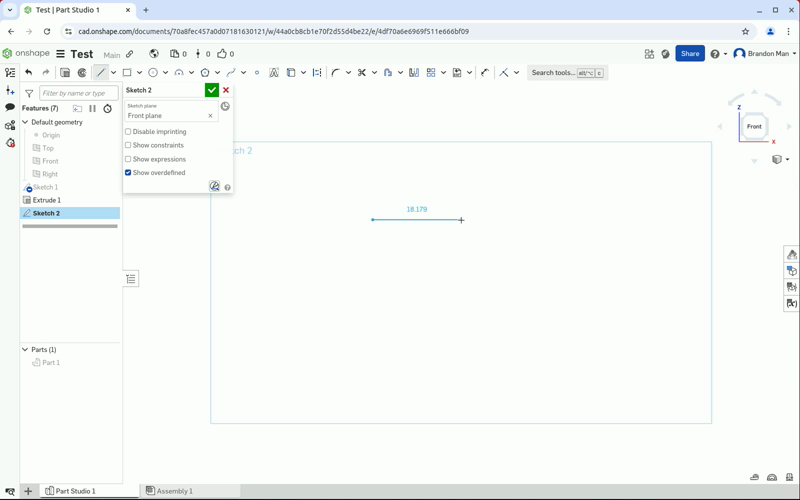
key_down(shift)
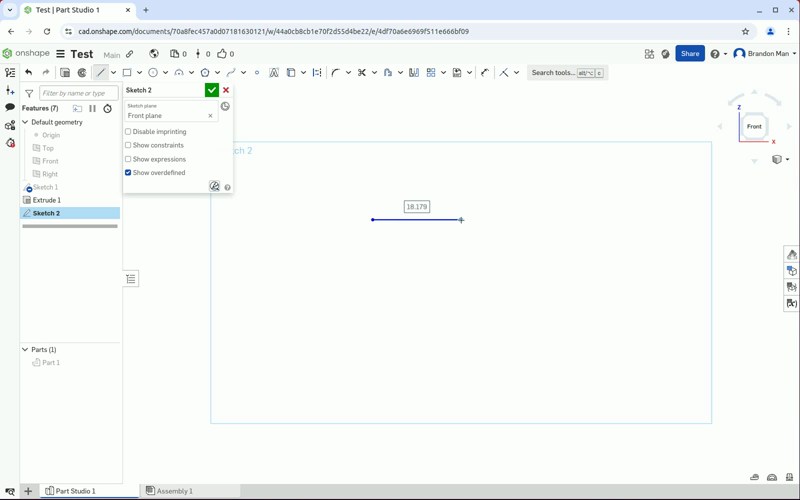
mouse_move(491, 219)
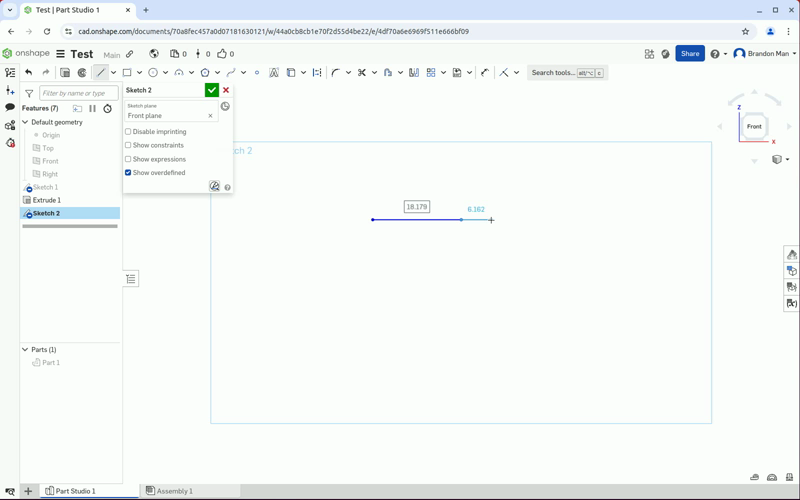
mouse_move(419, 177)
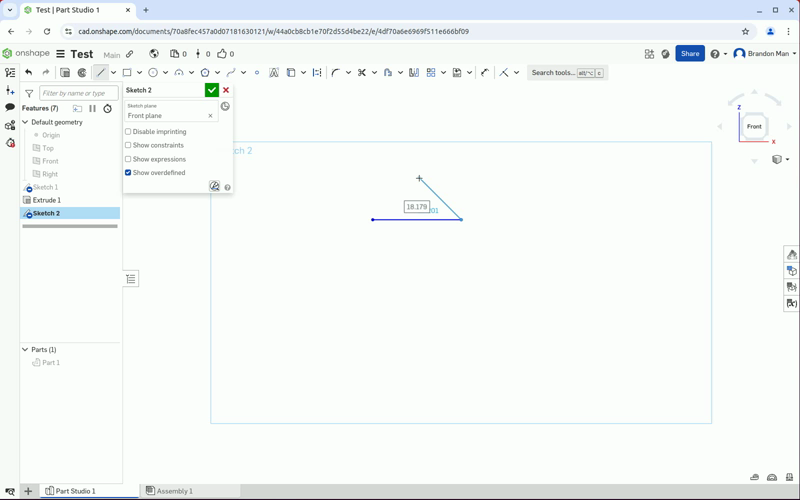
click(419, 177)
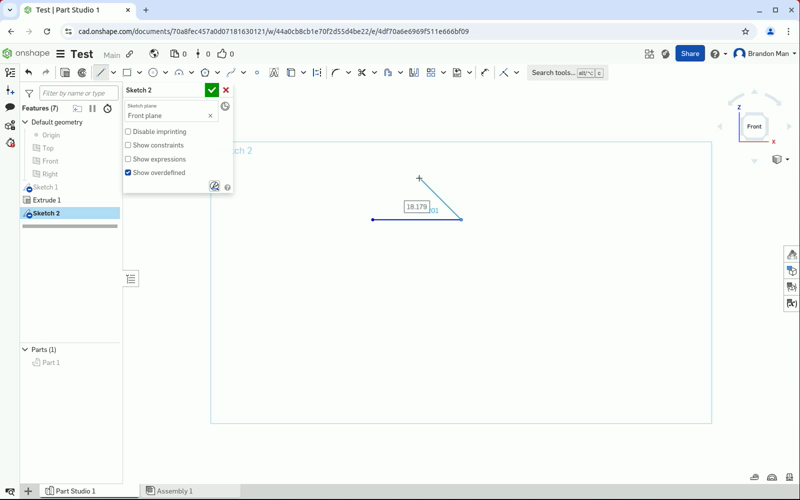
key_up(shift)
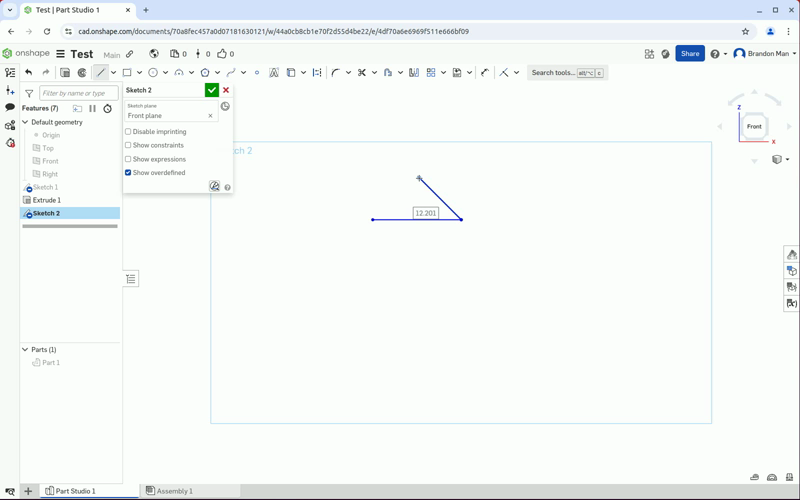
key_down(shift)
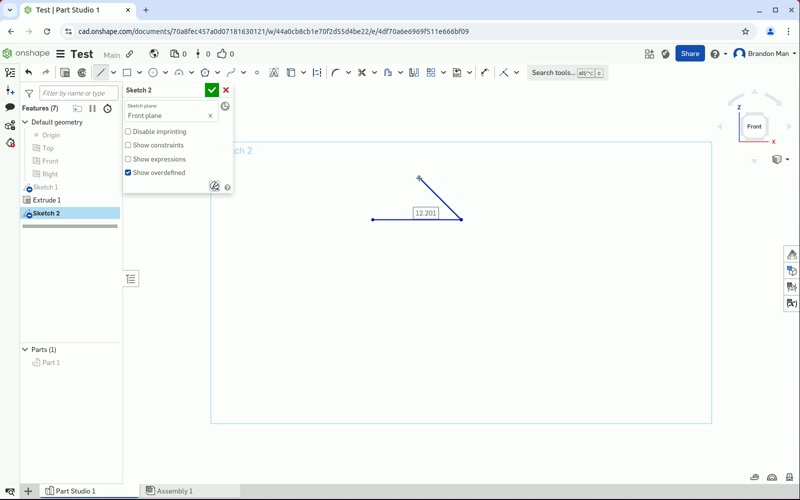
mouse_move(372, 219)
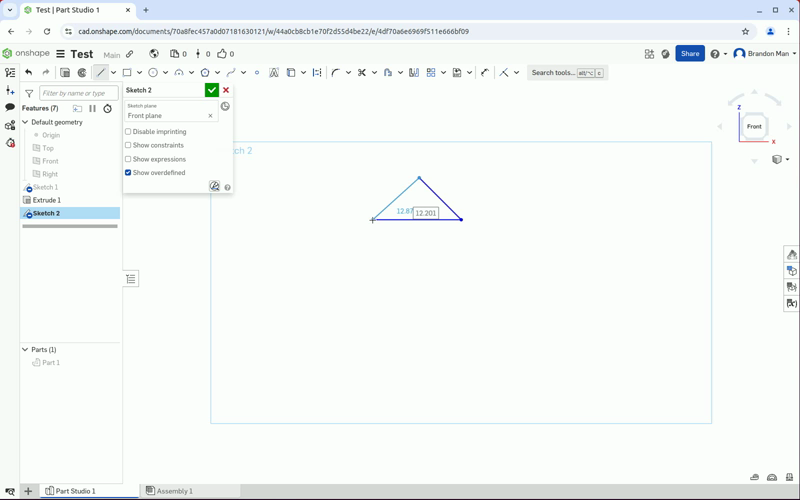
key_up(shift)
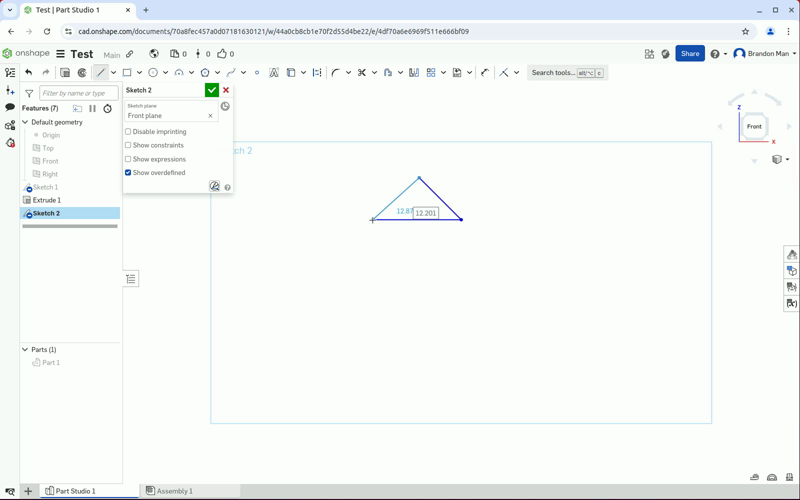
click(372, 219)
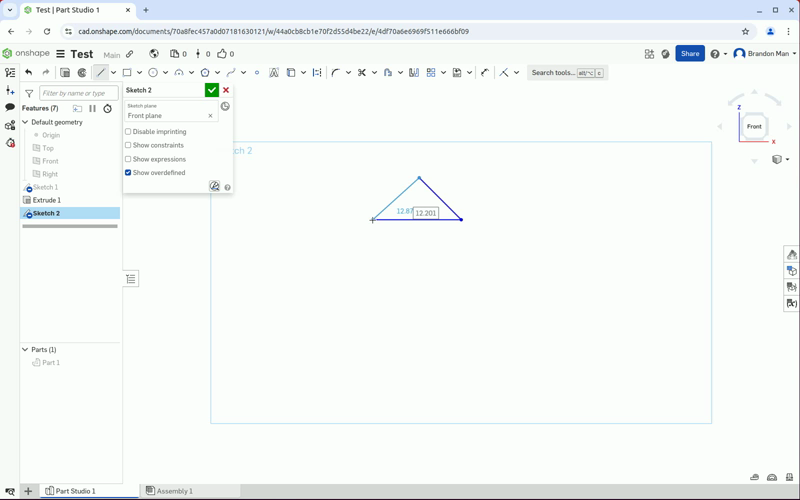
key(esc)
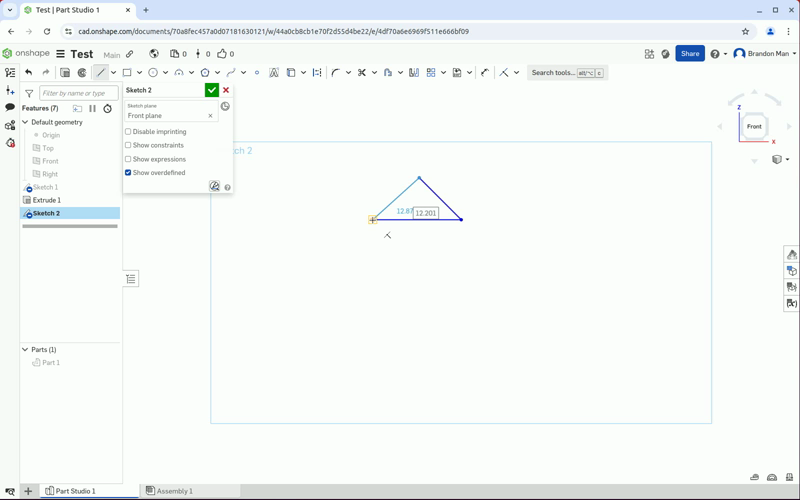
mouse_move(416, 195)
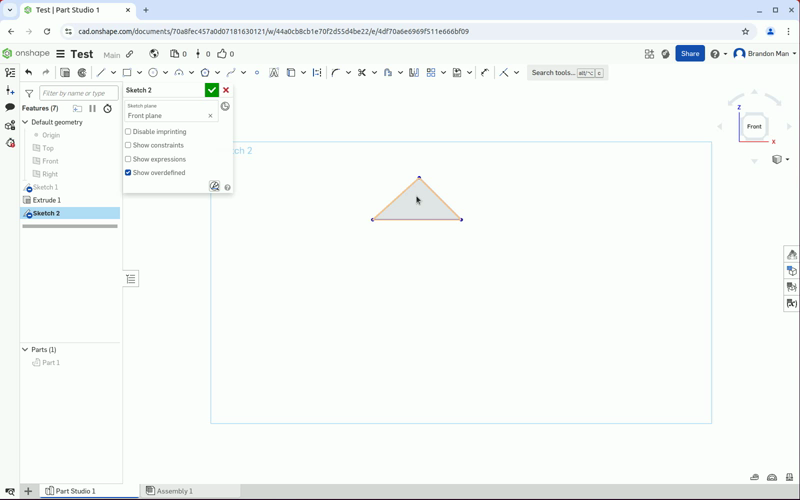
click(416, 195)
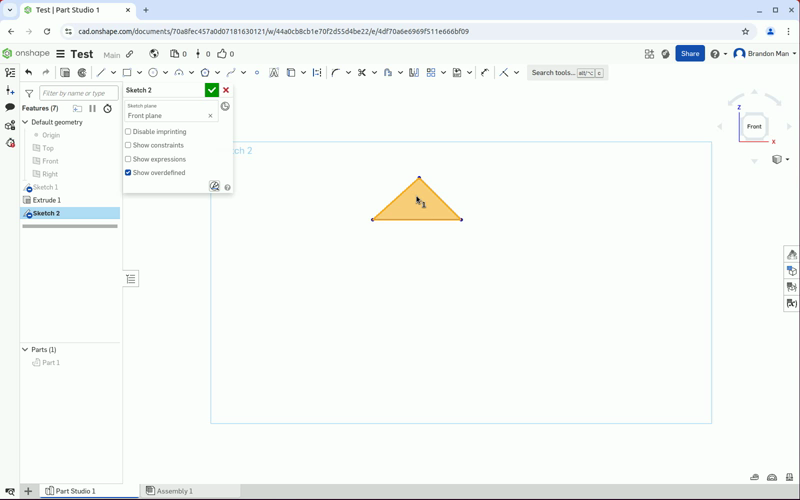
mouse_move(73, 352)
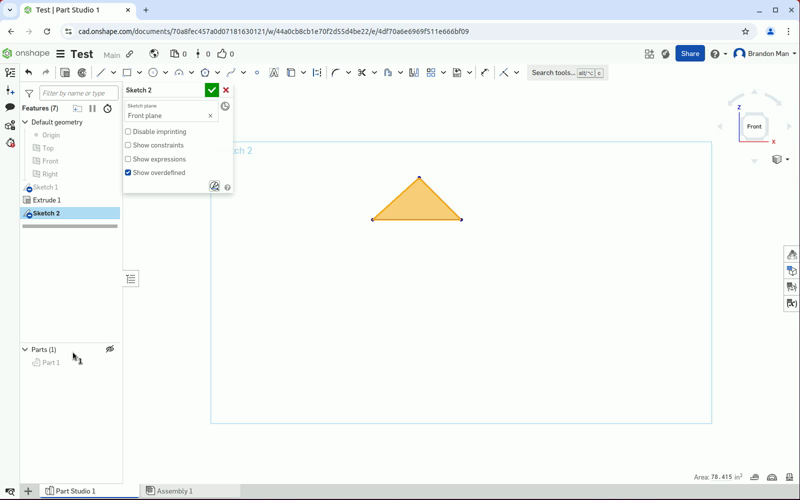
key(shift+y)
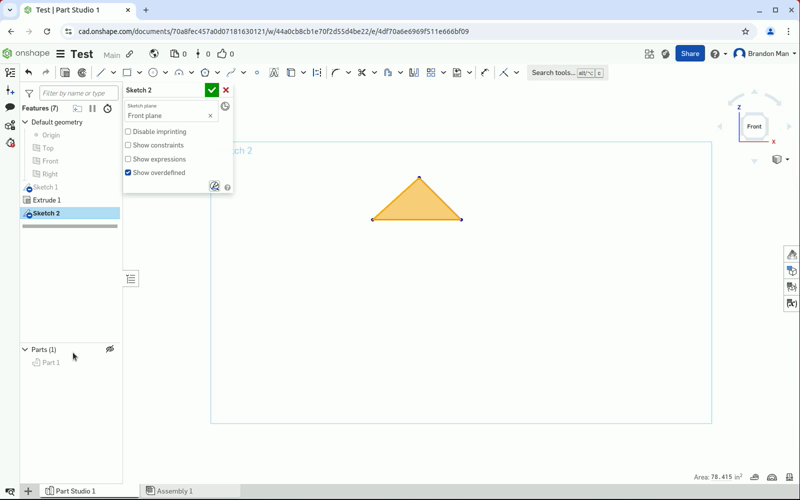
key(shift+e)
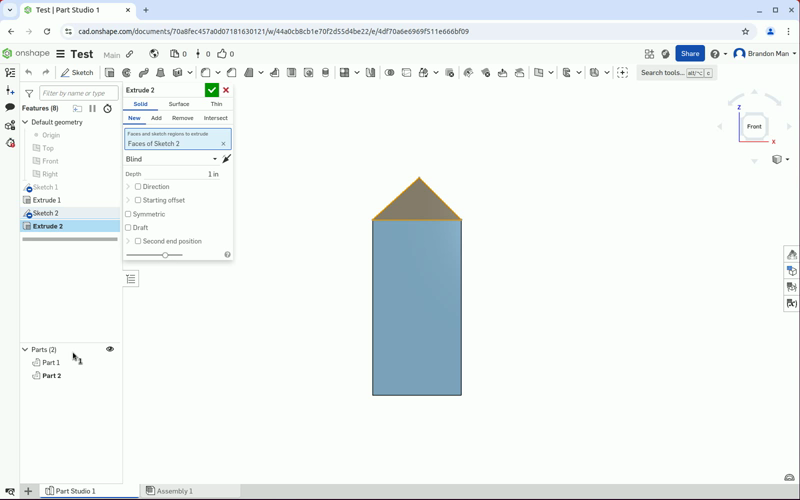
mouse_move(143, 106)
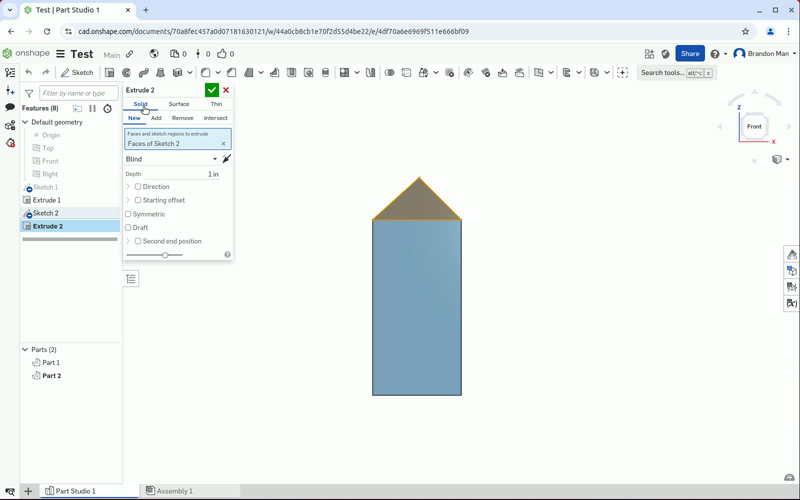
click(143, 106)
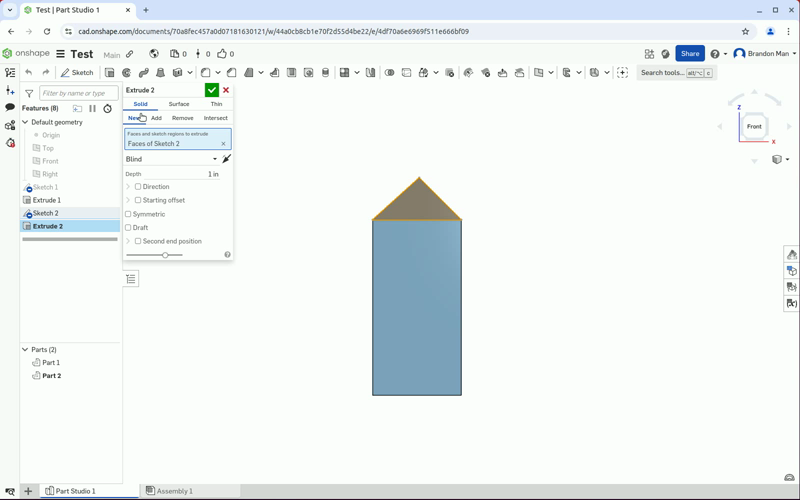
mouse_move(137, 120)
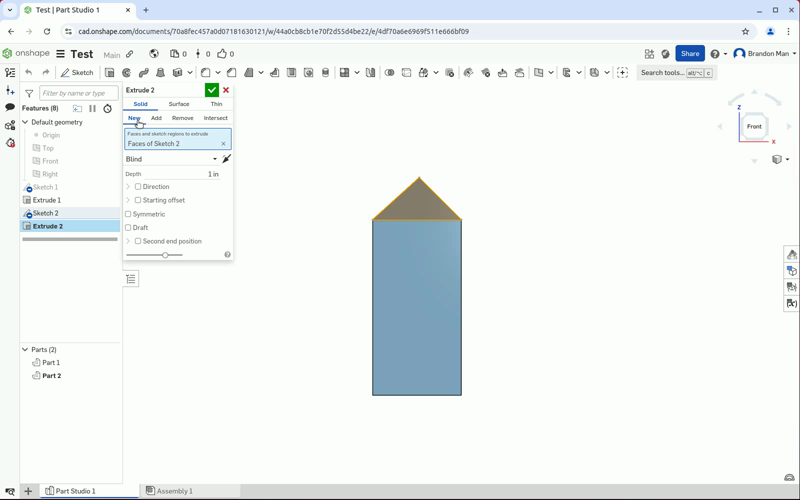
click(137, 120)
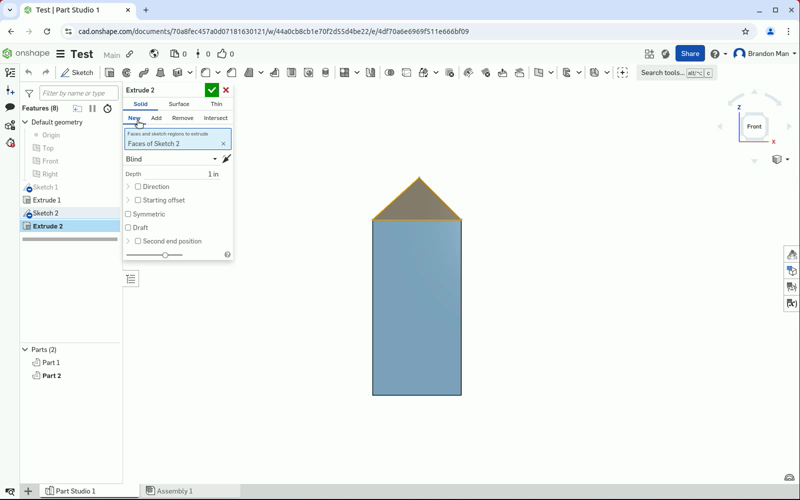
key(tab, 4)
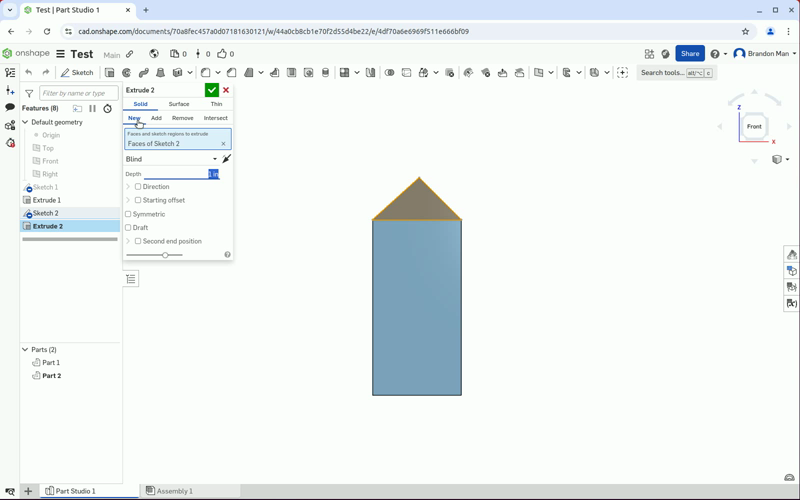
text(4.574)
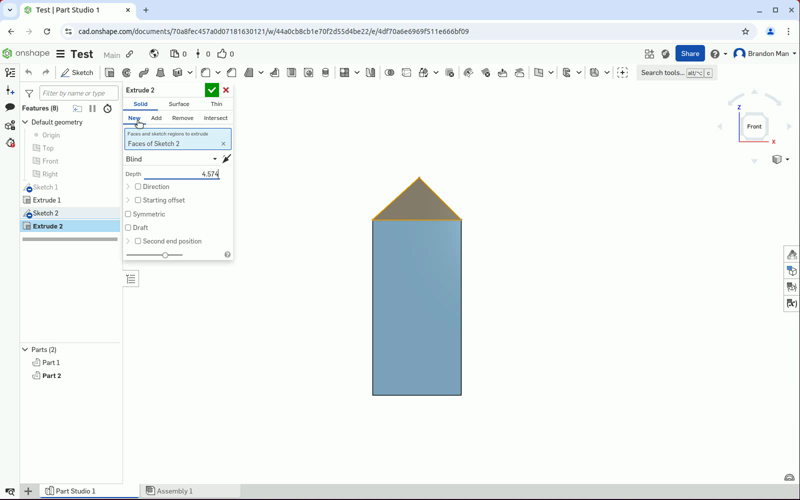
key(enter)
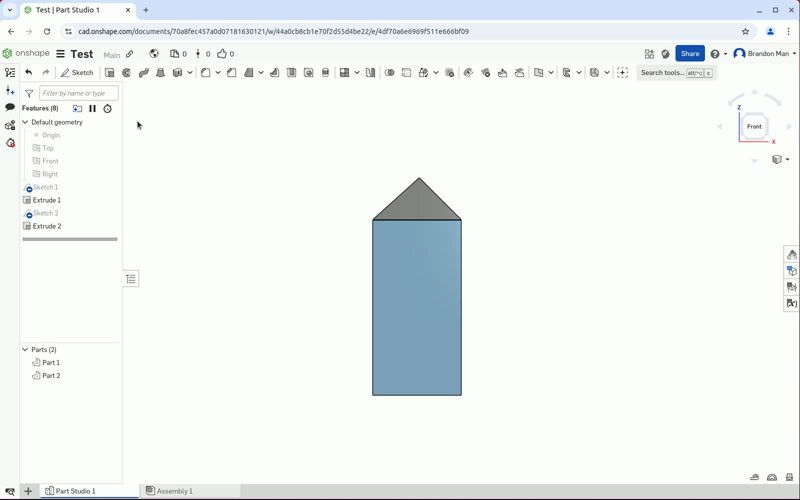
key(shift+h)
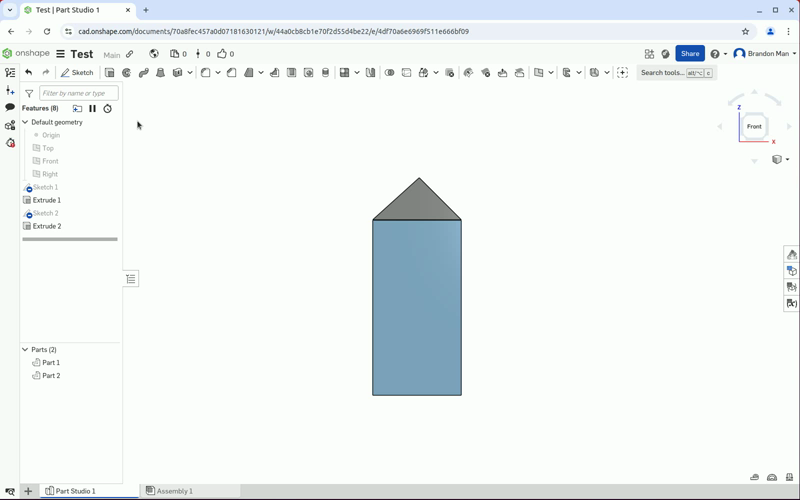
key(shift+h)
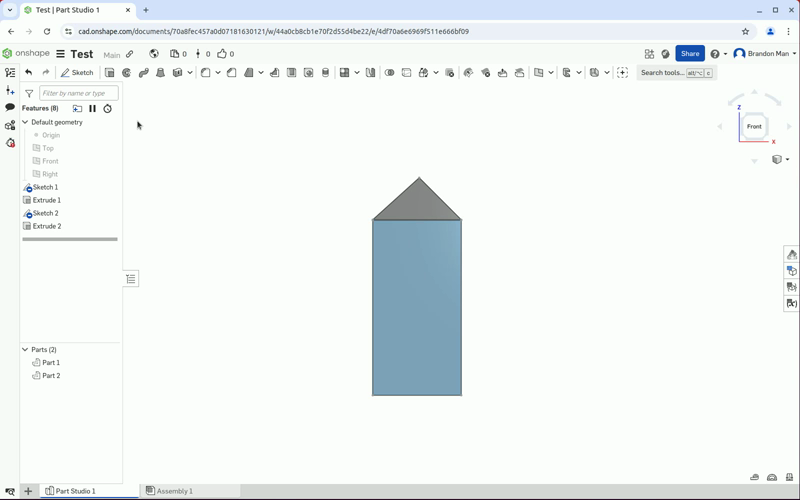
key(shift+7)
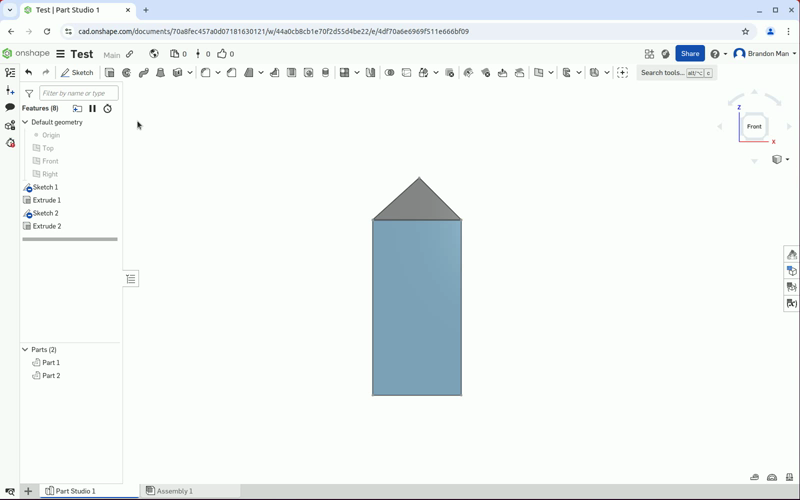
key(left, 2)
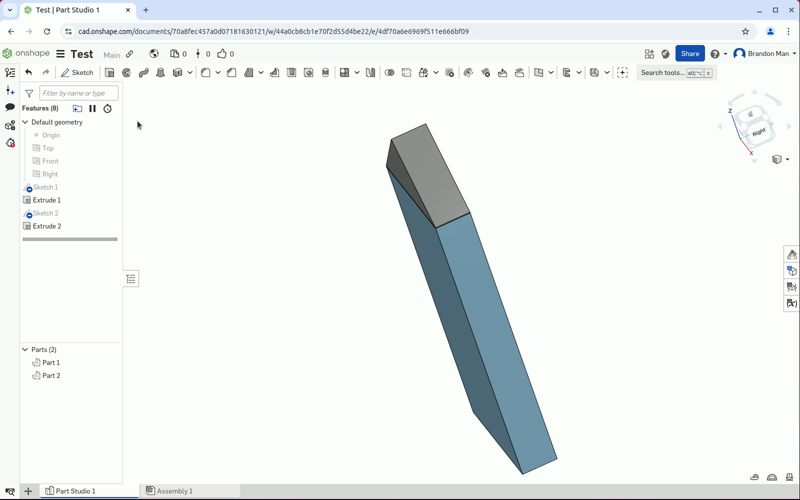
key(down, 2)
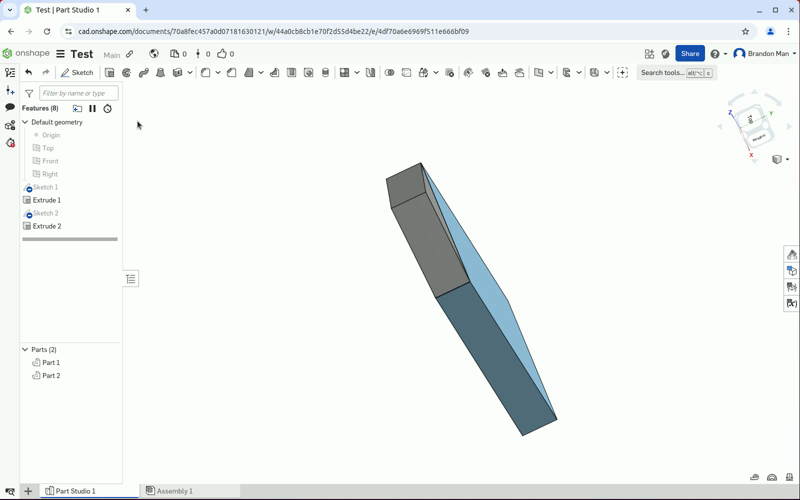
key(up, 2)
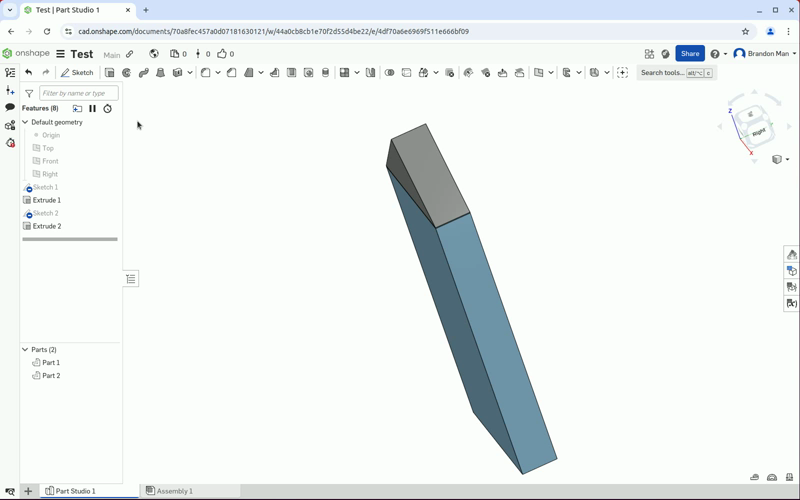
key(right, 2)
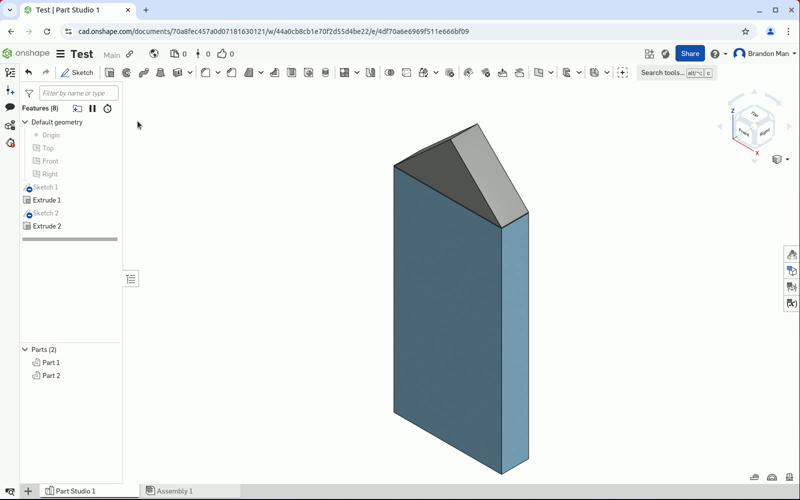
mouse_move(73, 189)
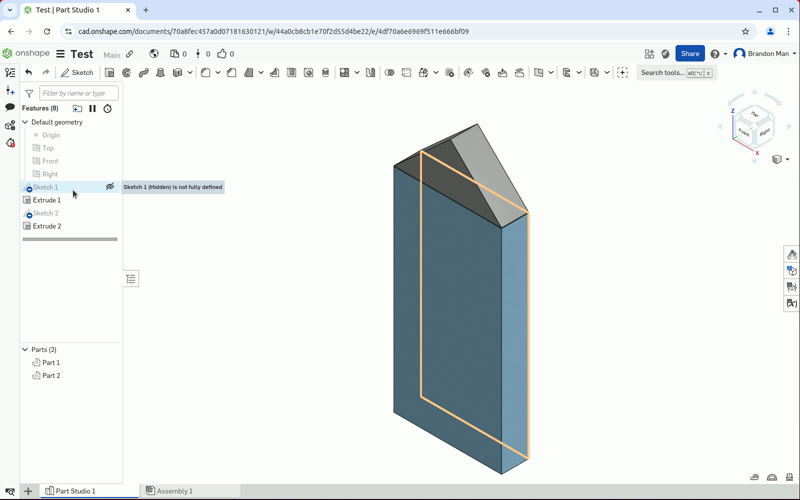
click(73, 189)